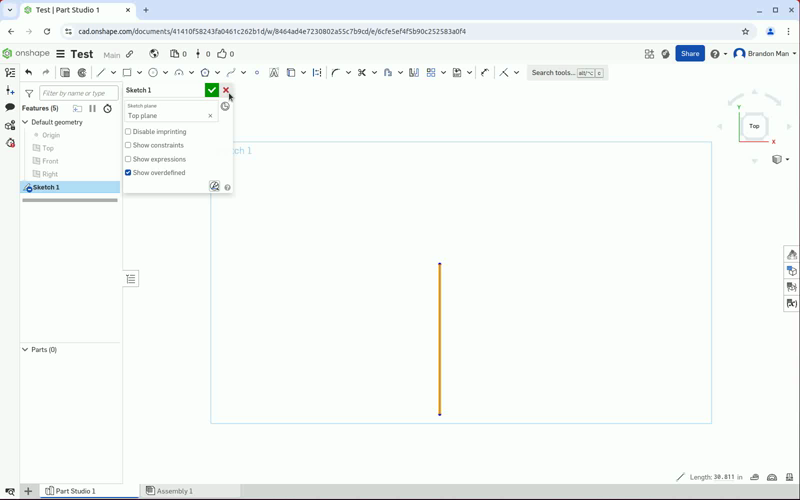
key(shift+h)
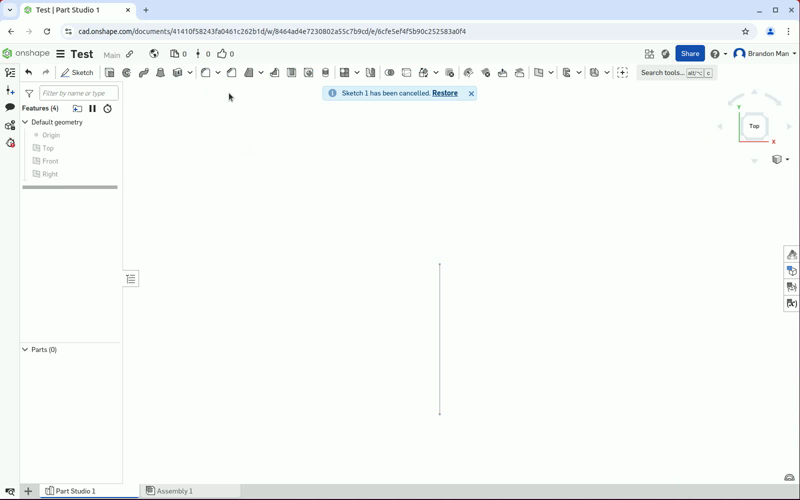
mouse_move(73, 352)
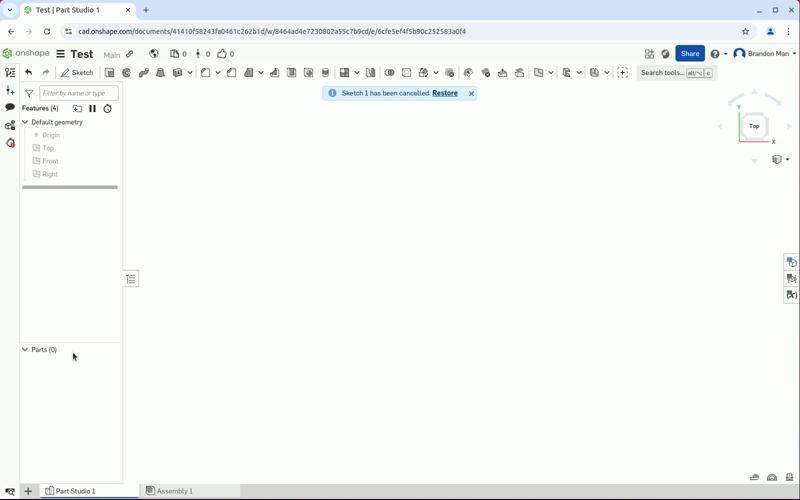
key(y)
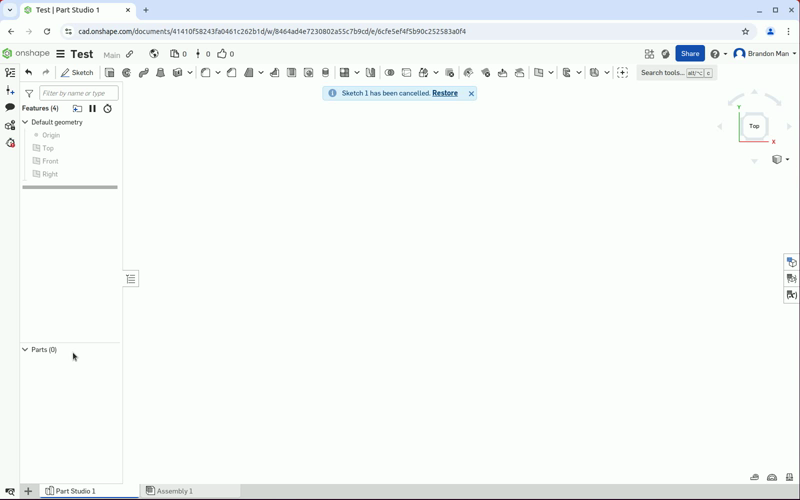
key(shift+p)
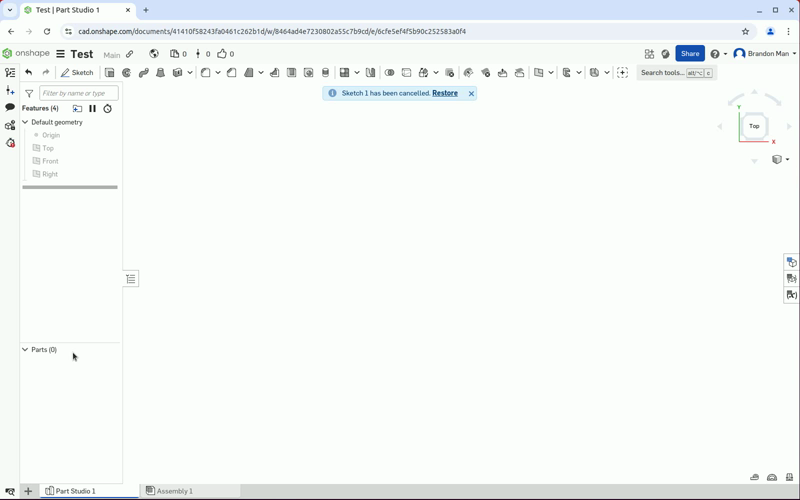
key(space)
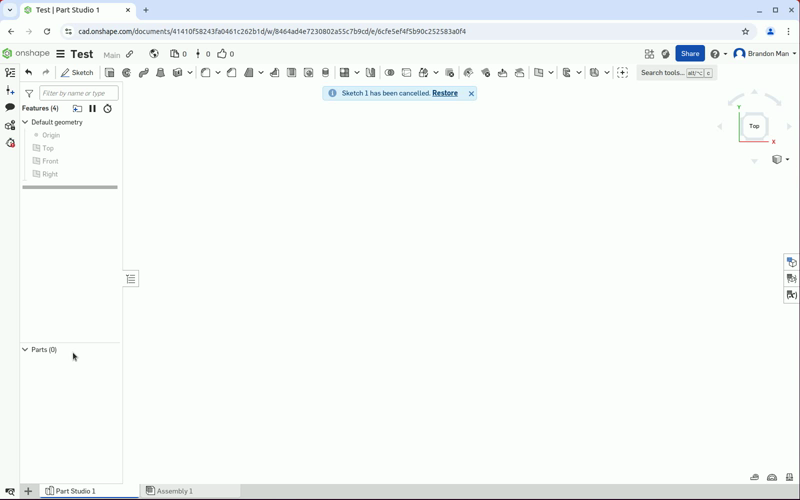
key_down(shift)
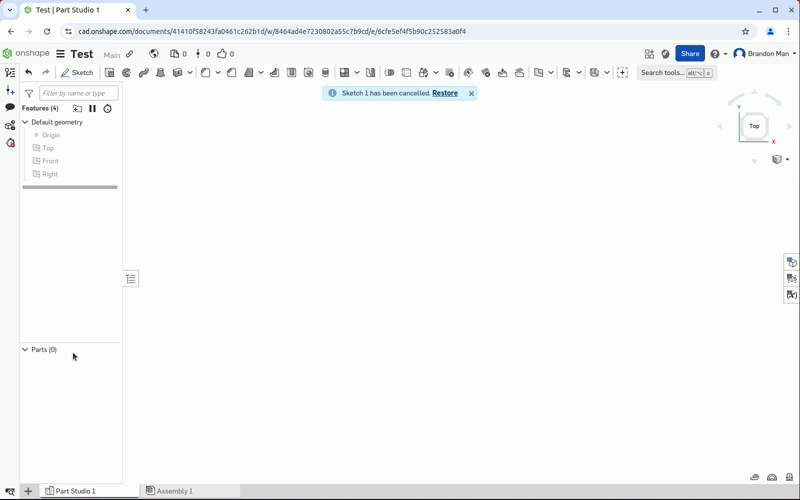
key(up)
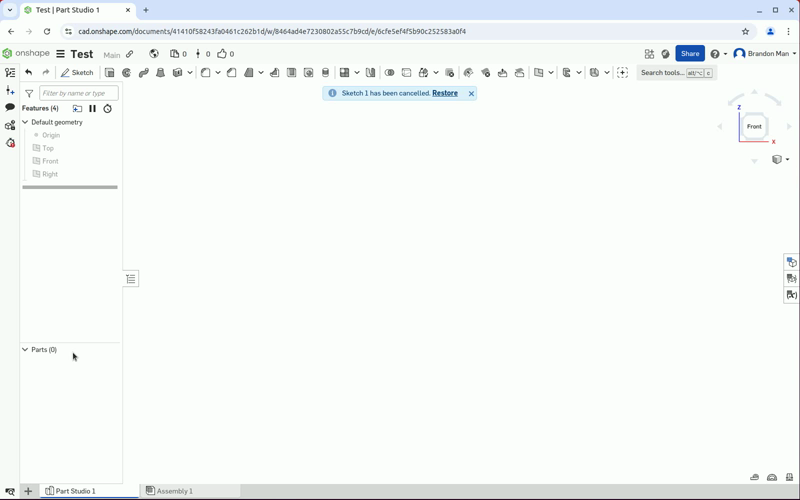
key_up(shift)
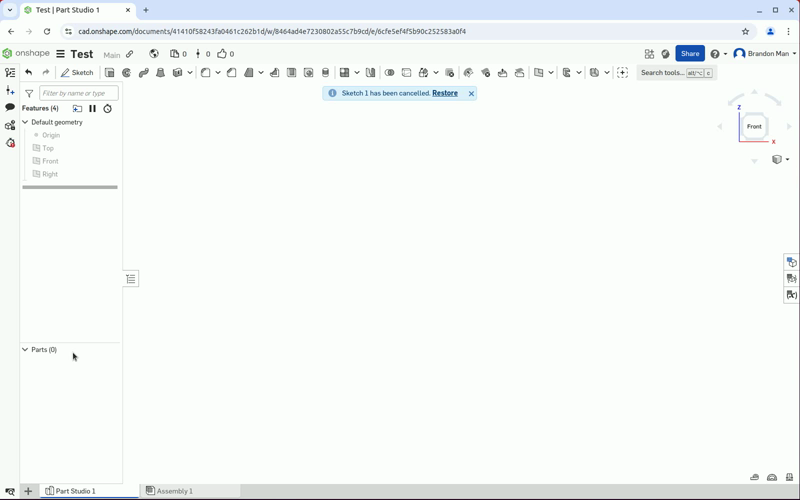
mouse_move(73, 352)
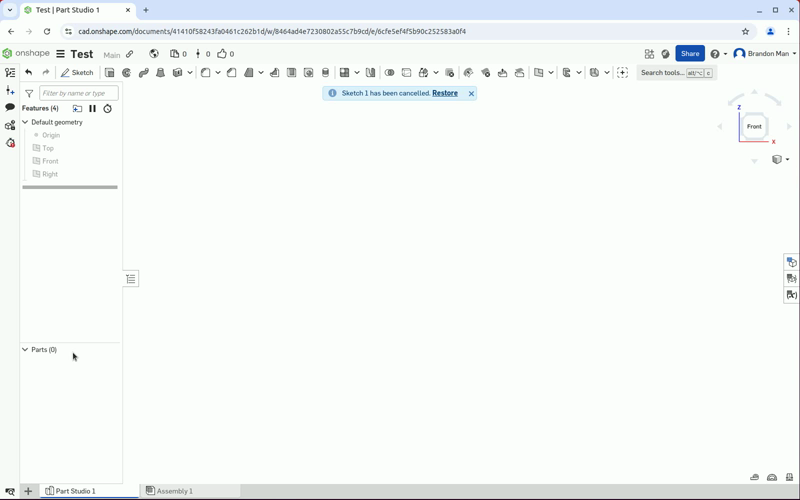
key(shift+y)
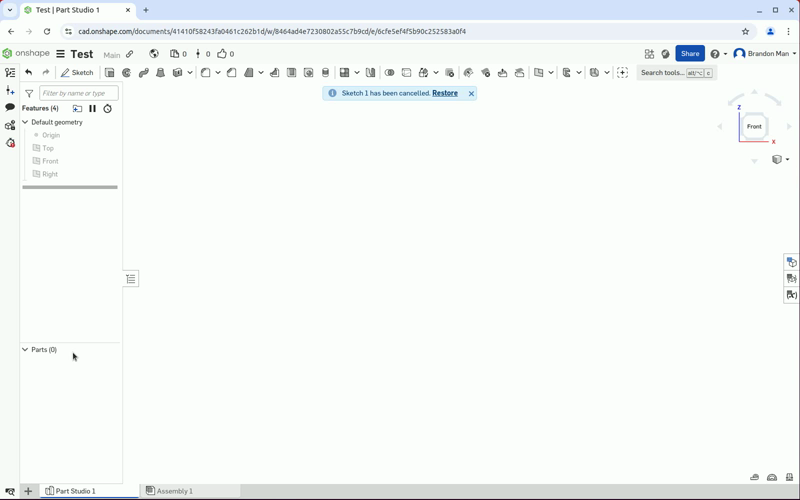
key(shift+s)
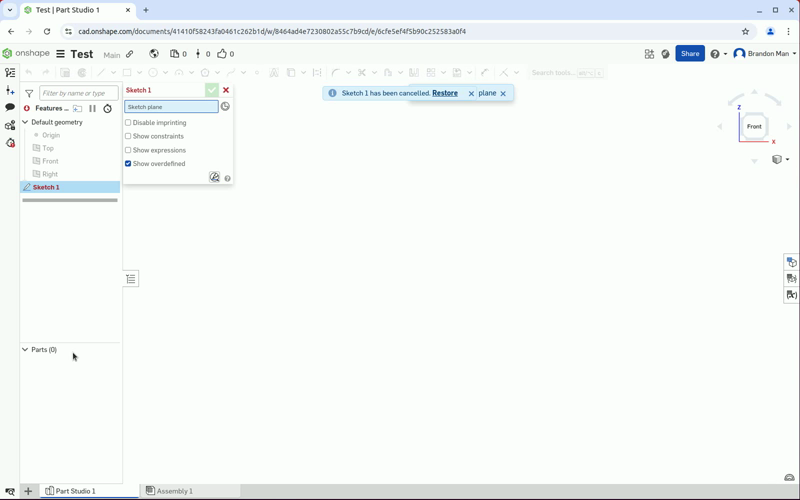
mouse_move(73, 163)
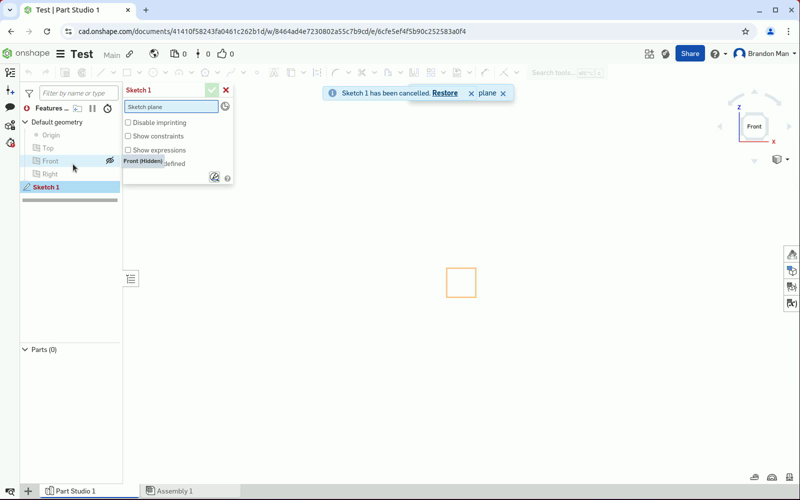
click(73, 163)
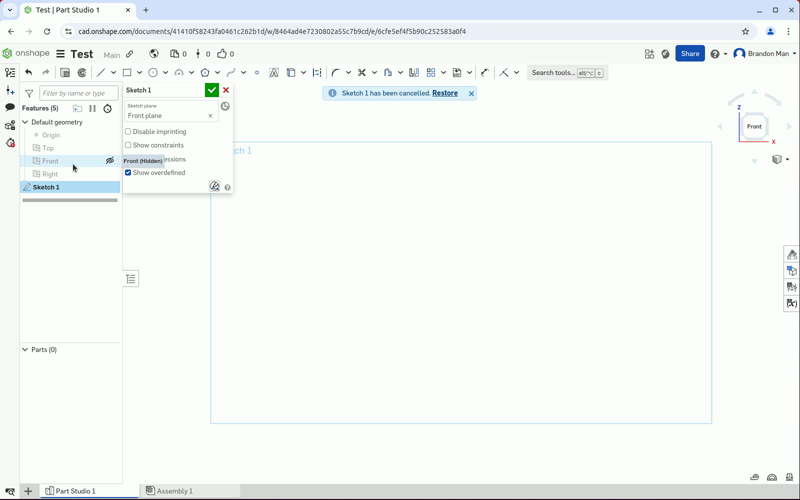
mouse_move(73, 352)
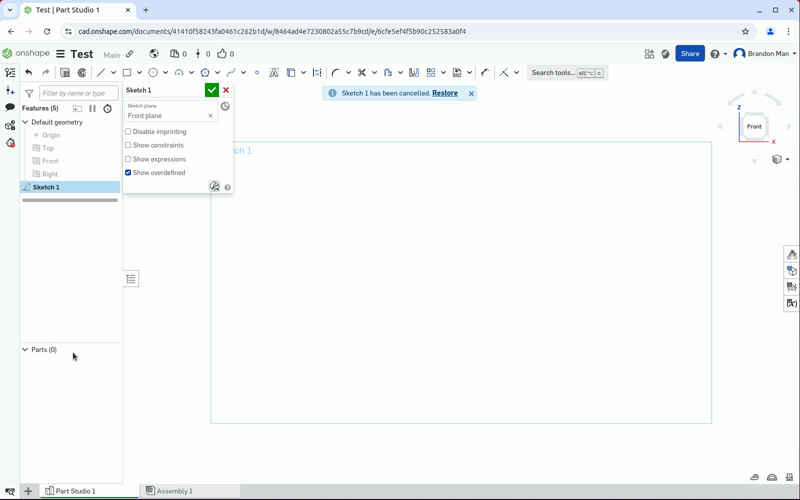
key(y)
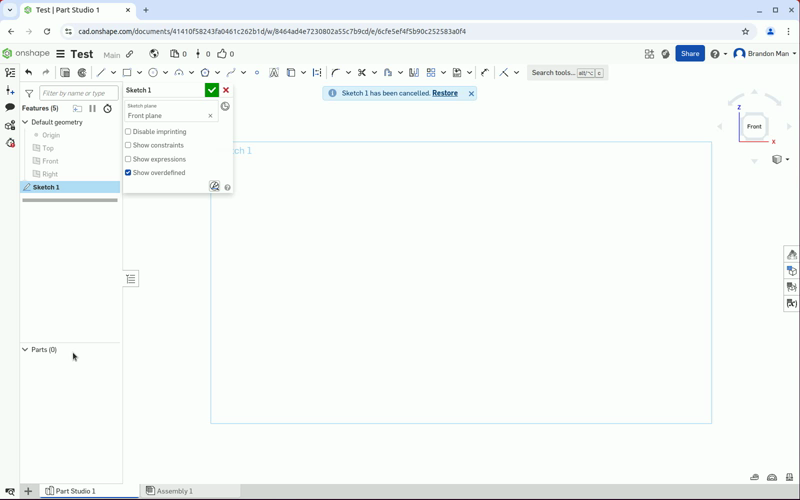
key(l)
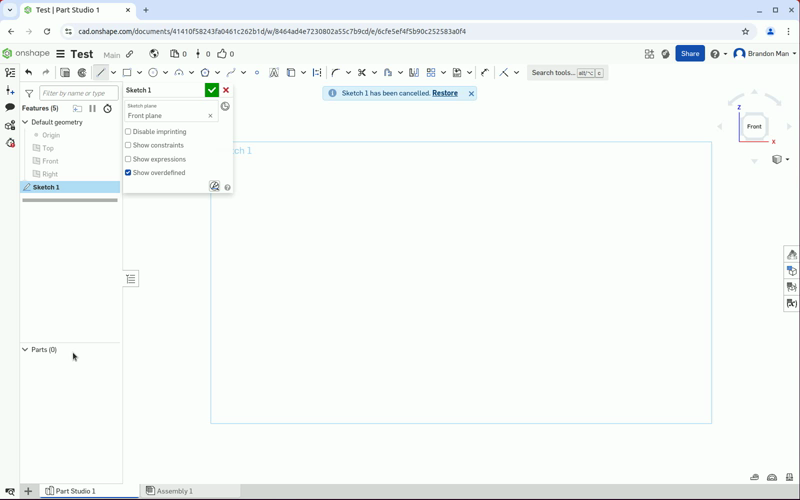
key_down(shift)
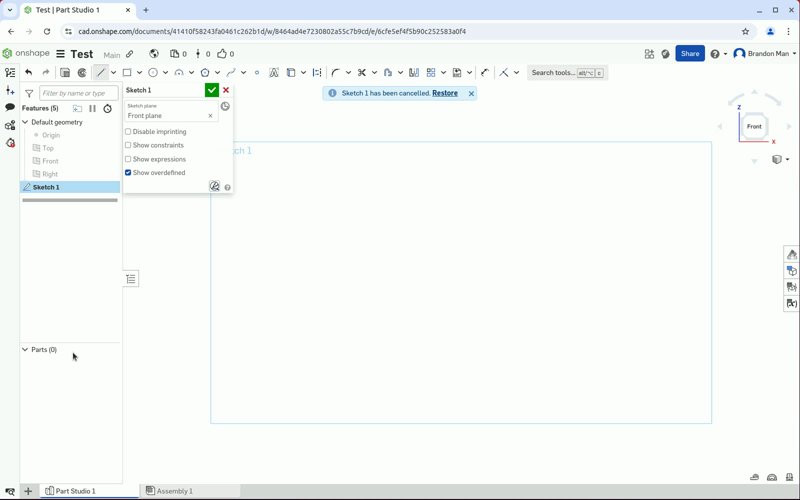
mouse_move(348, 365)
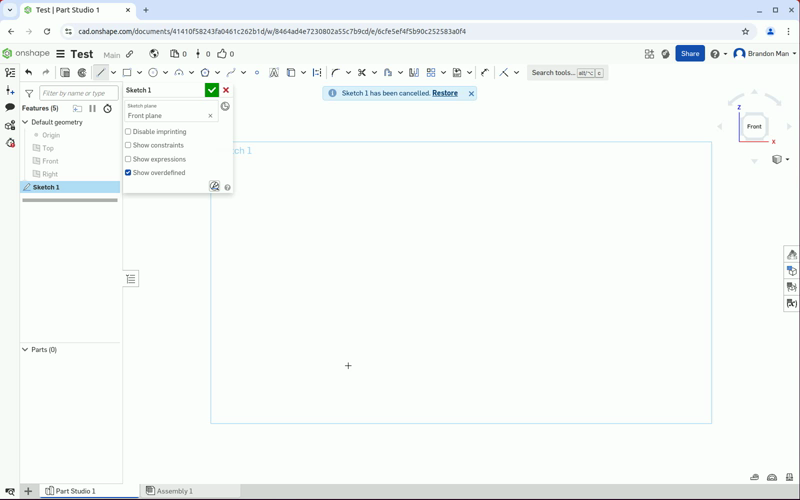
click(348, 365)
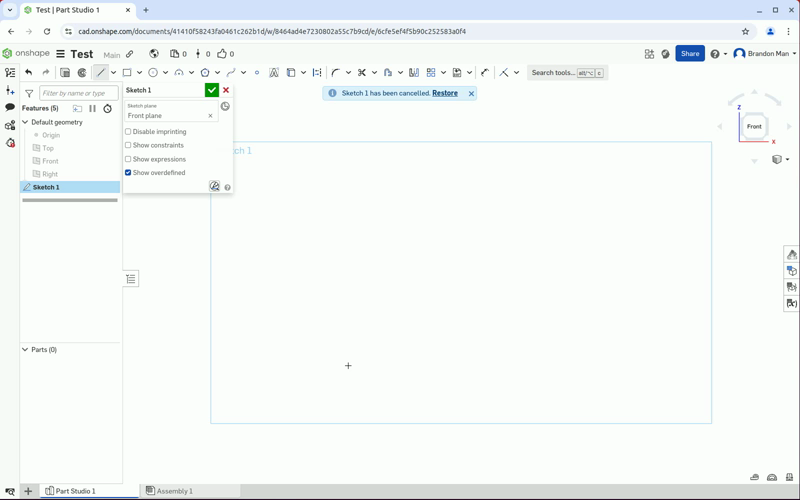
key_up(shift)
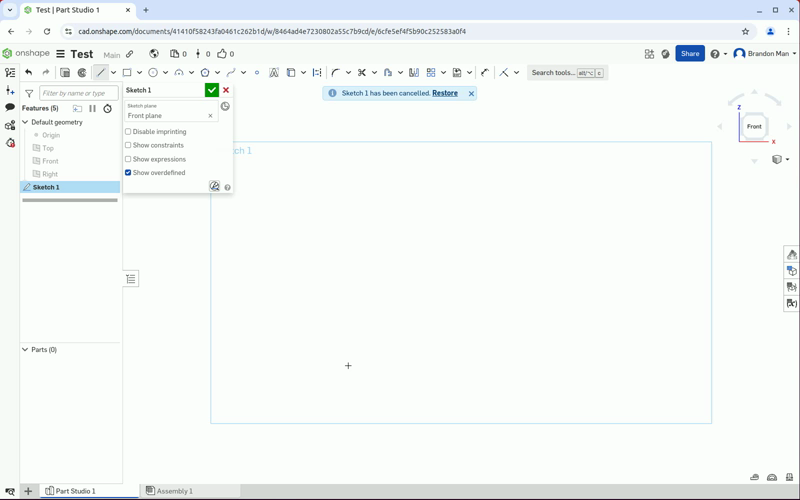
key_down(shift)
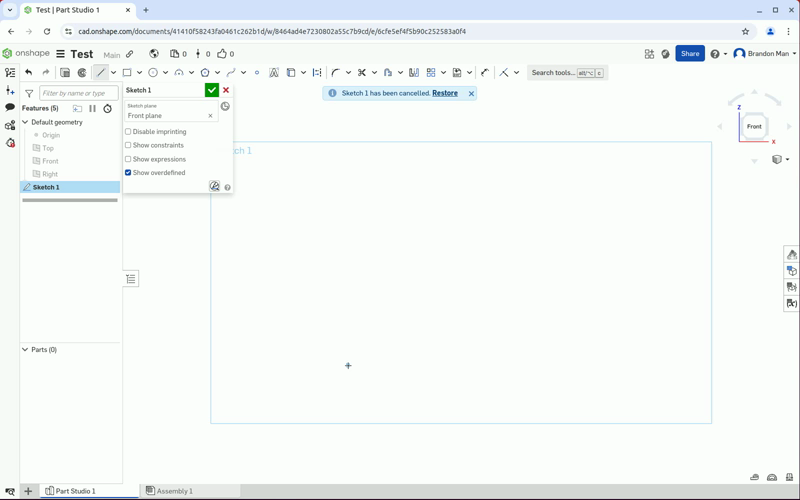
mouse_move(378, 365)
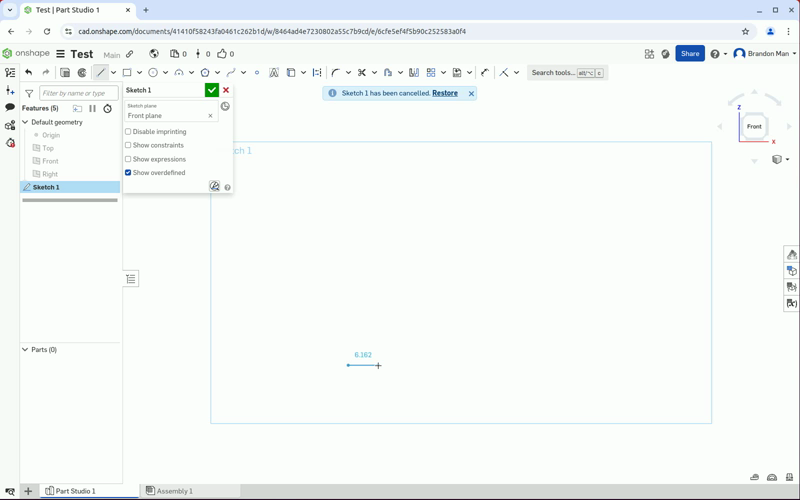
mouse_move(363, 365)
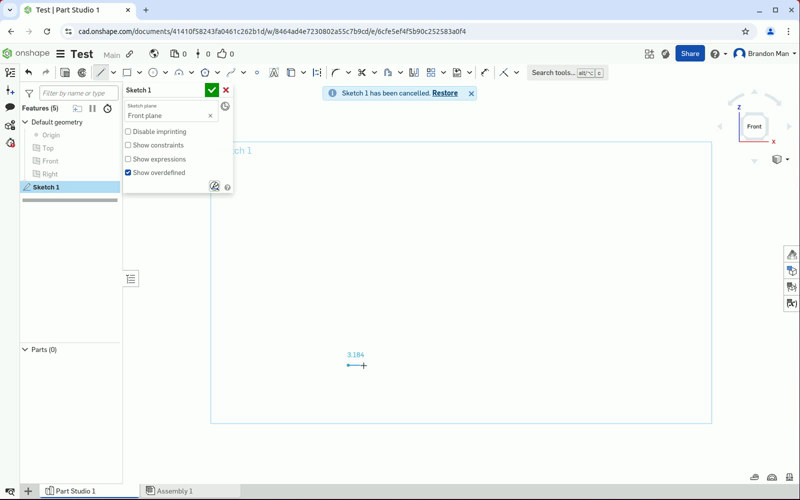
click(363, 365)
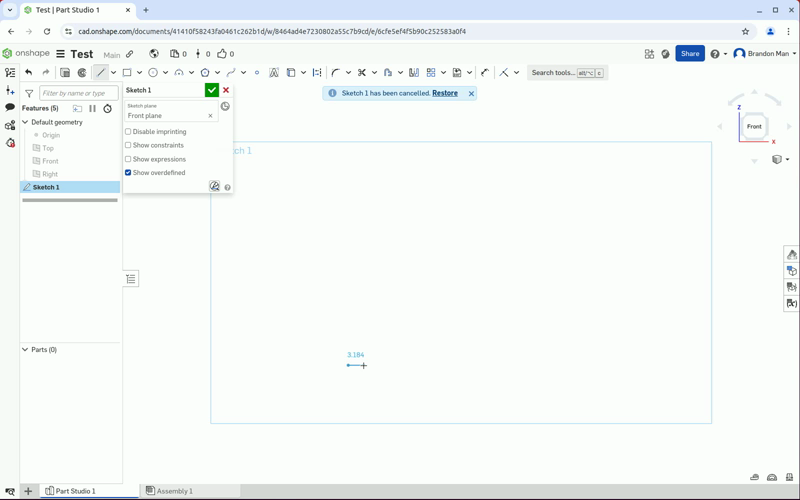
key_up(shift)
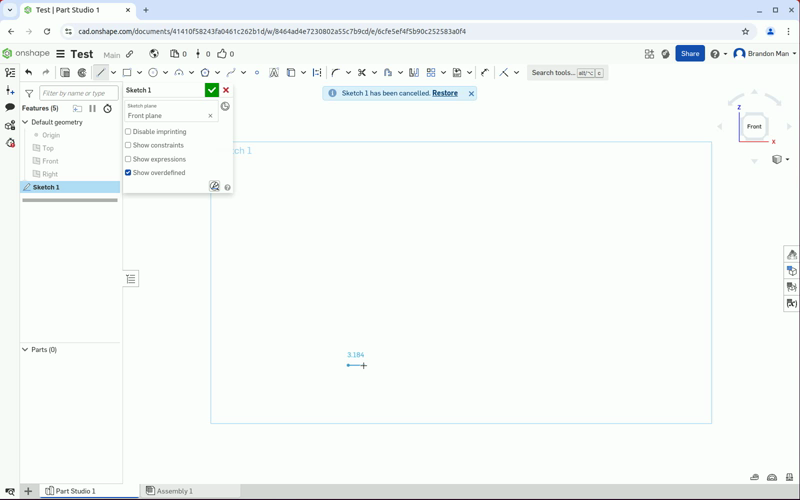
key_down(shift)
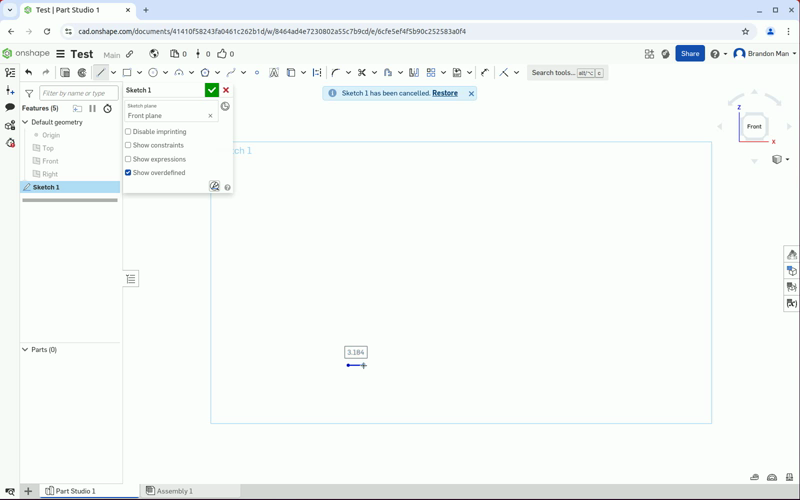
mouse_move(393, 365)
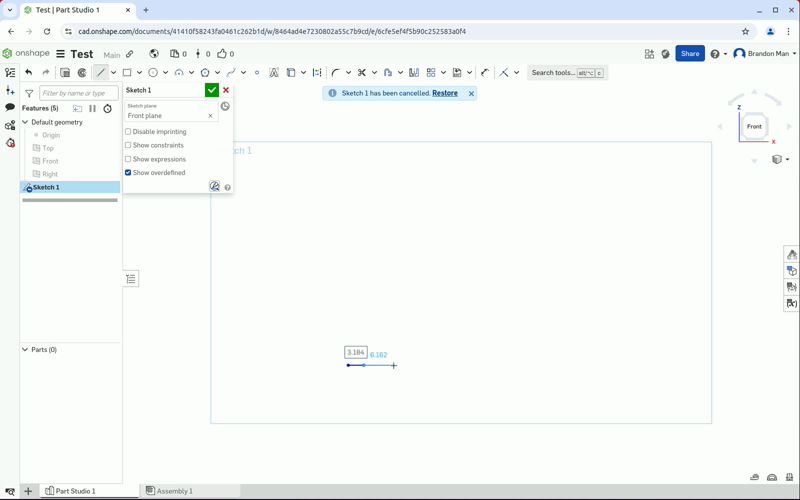
mouse_move(363, 318)
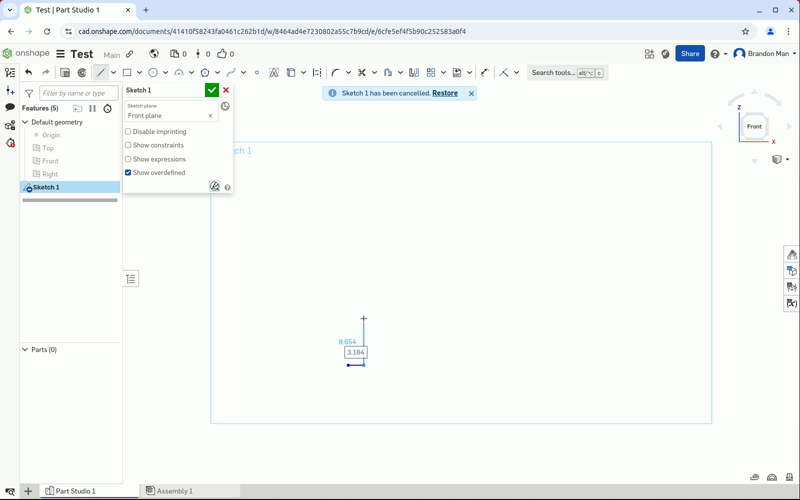
click(363, 318)
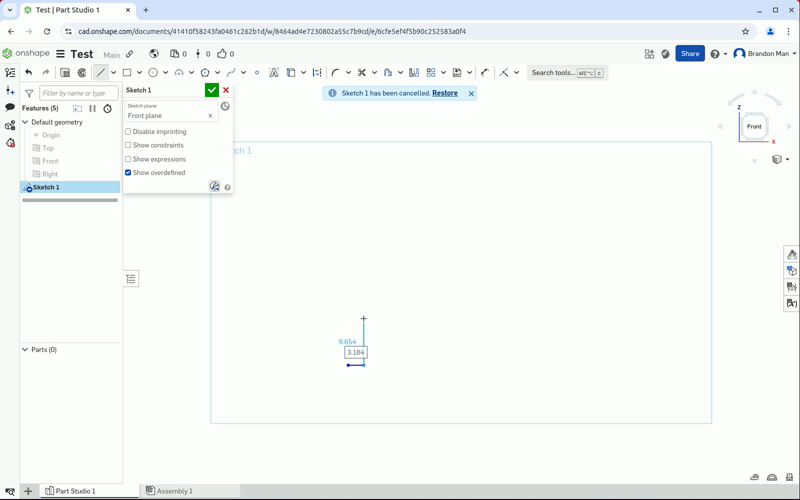
key_up(shift)
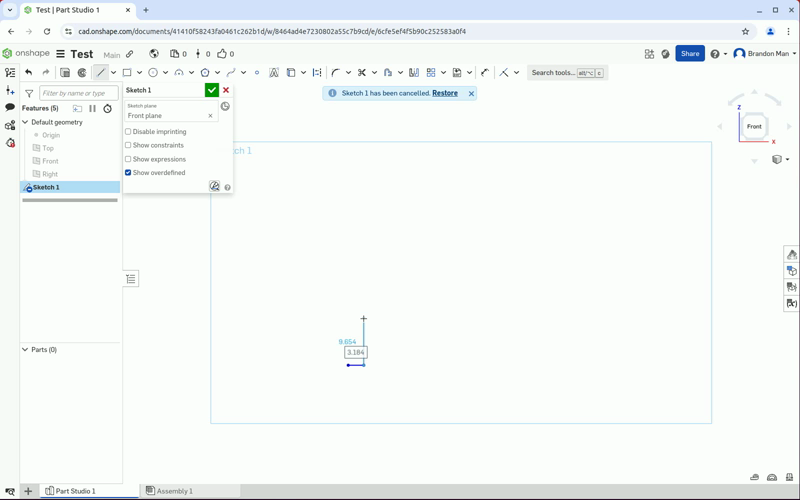
key_down(shift)
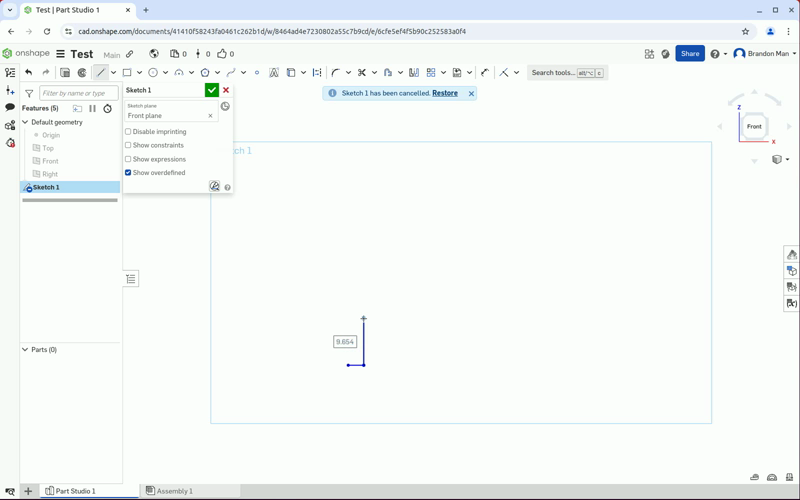
mouse_move(363, 247)
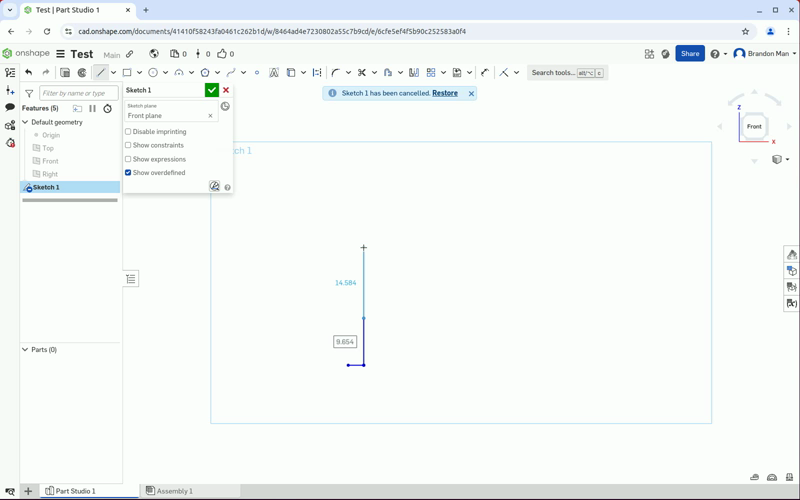
click(363, 247)
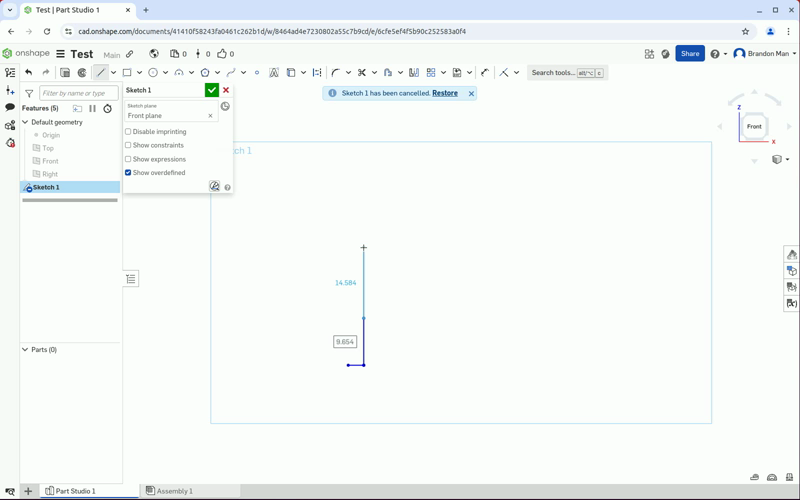
key_up(shift)
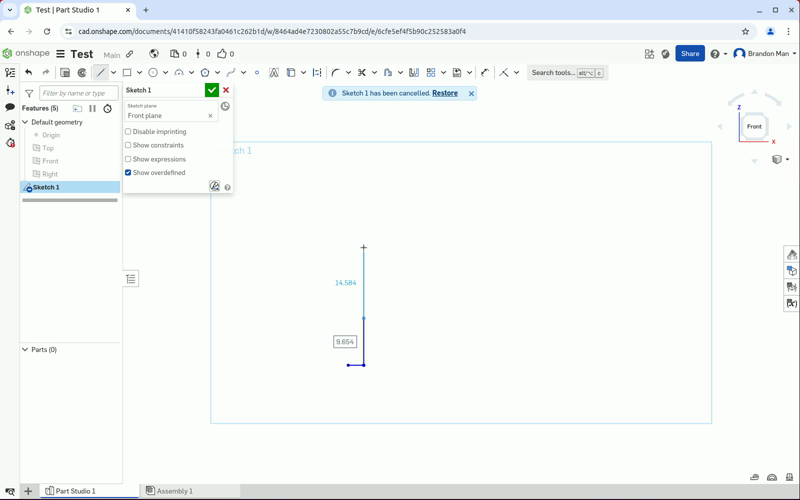
key_down(shift)
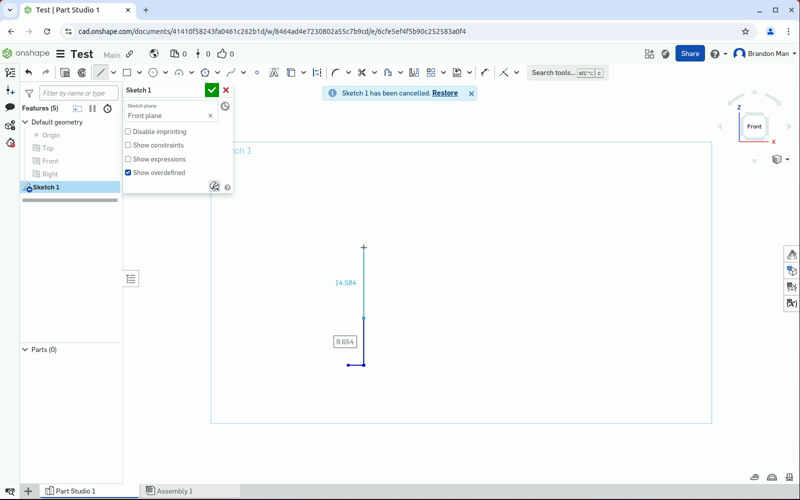
mouse_move(393, 247)
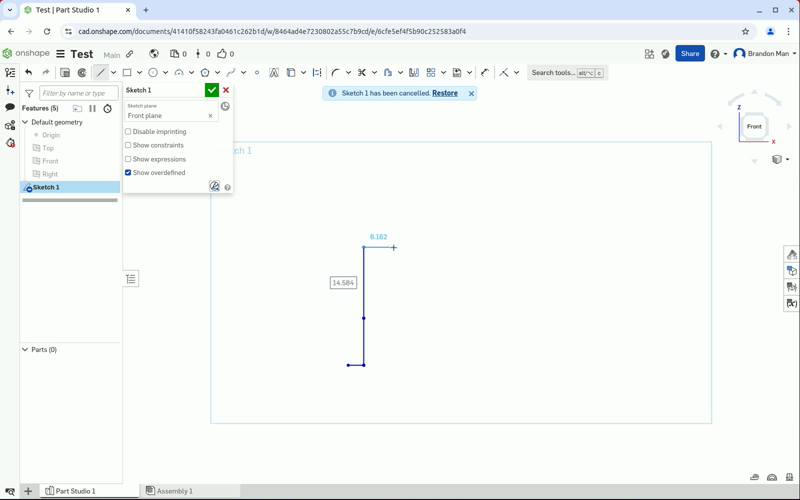
mouse_move(363, 200)
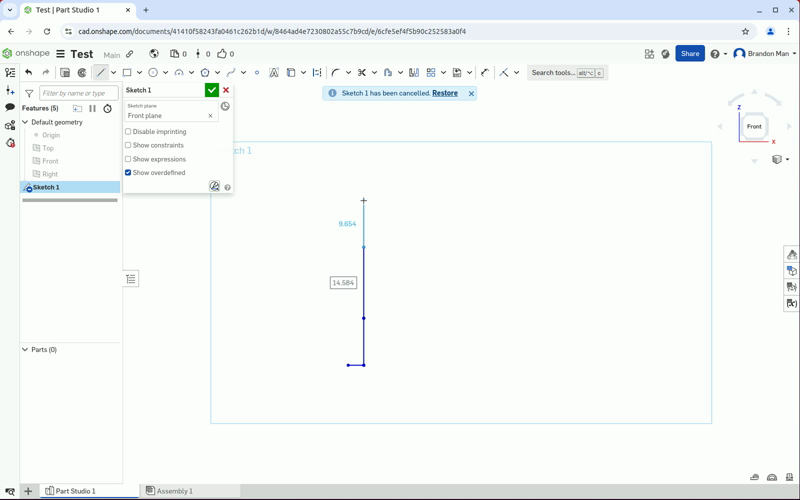
click(363, 200)
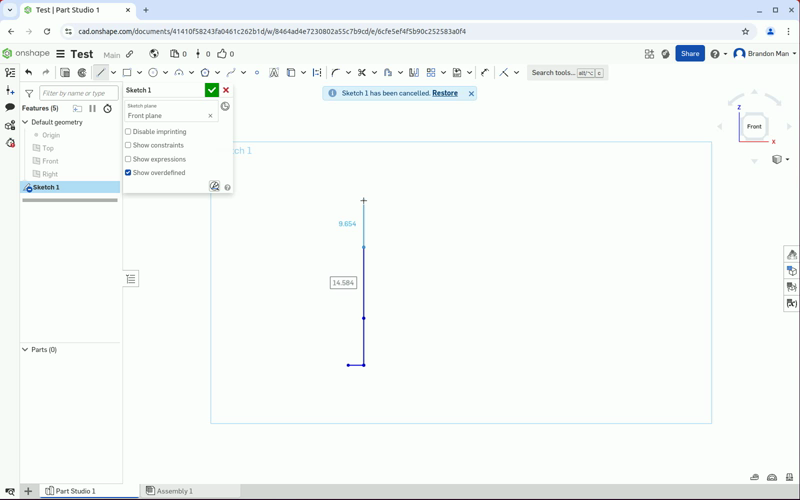
key_up(shift)
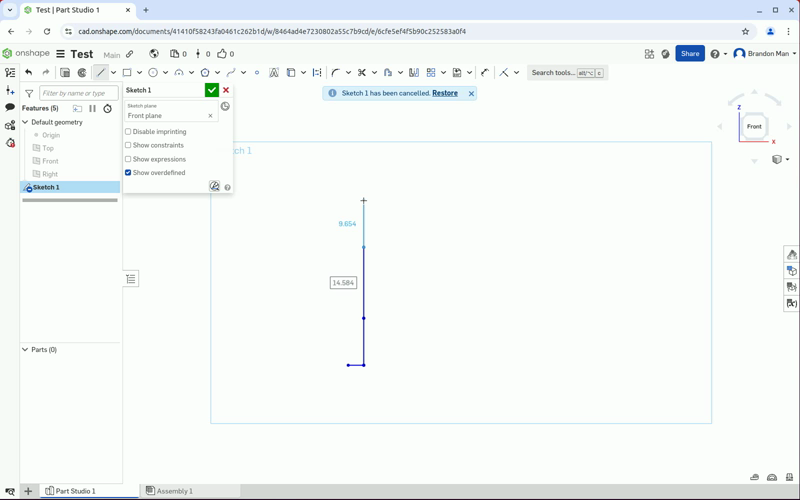
key_down(shift)
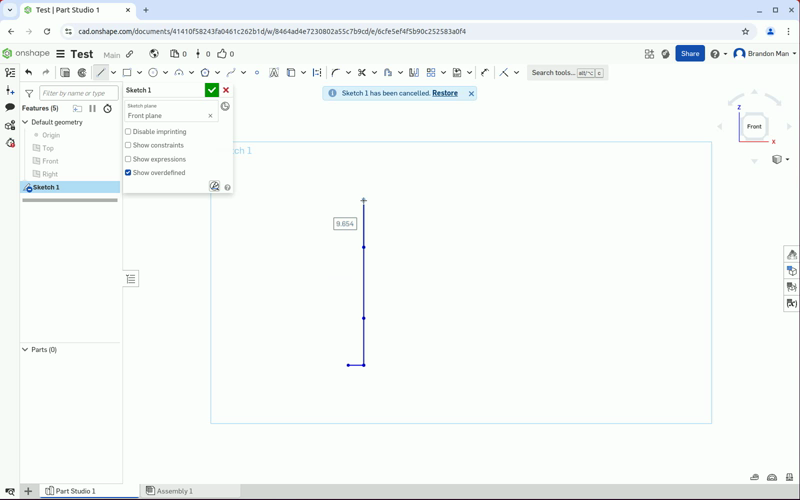
mouse_move(393, 200)
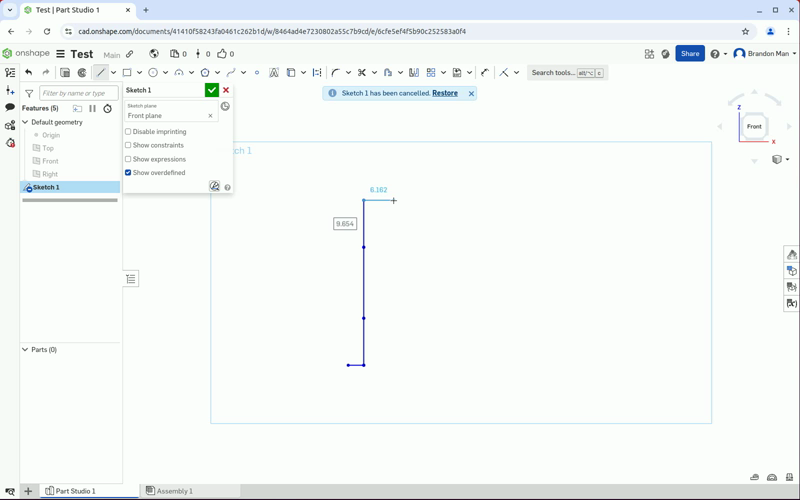
mouse_move(348, 200)
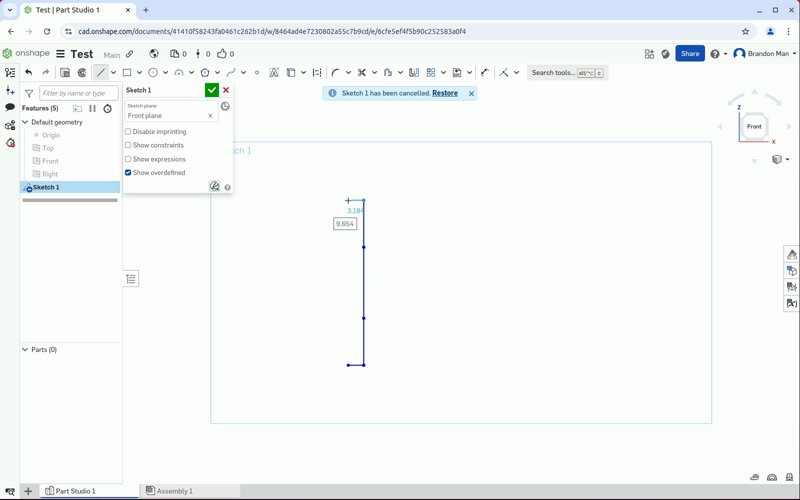
click(348, 200)
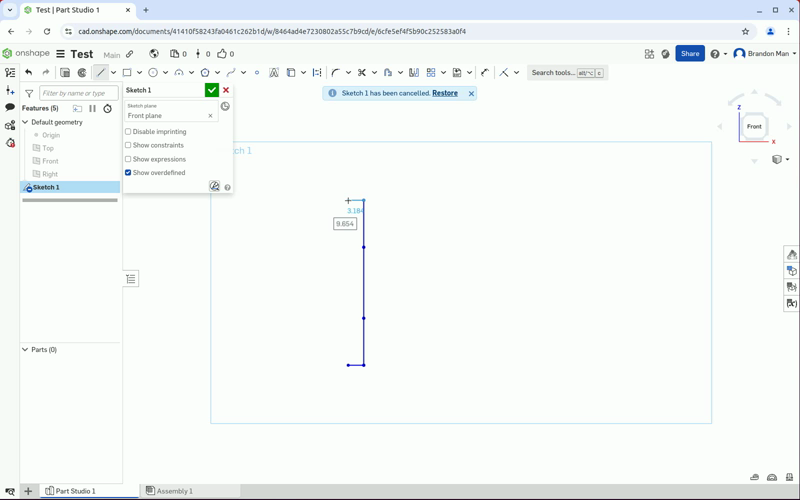
key_up(shift)
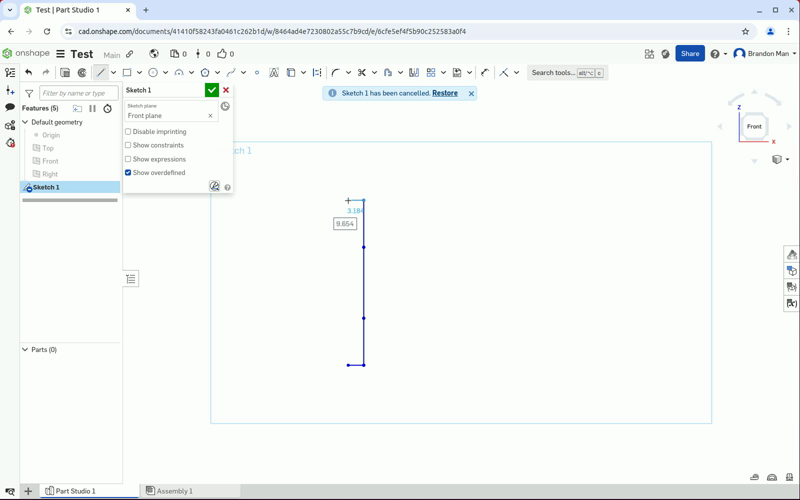
key_down(shift)
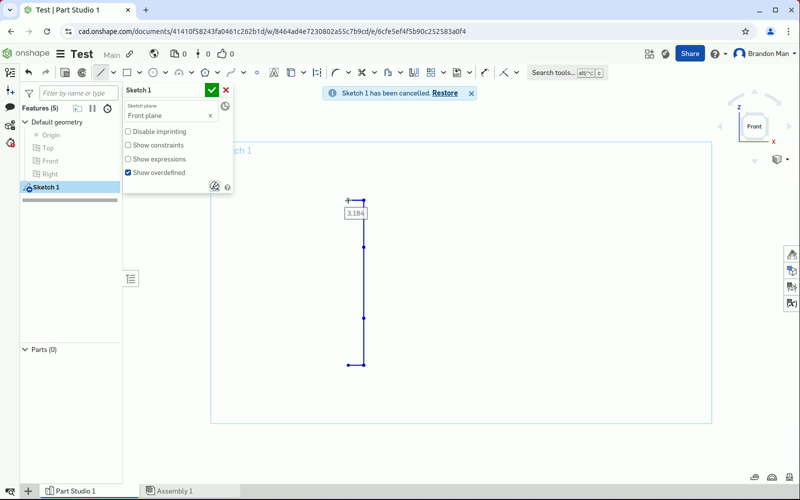
mouse_move(348, 365)
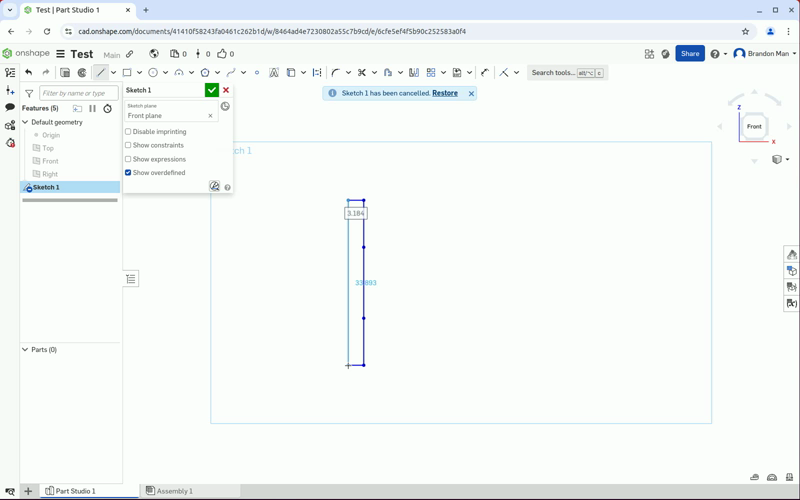
key_up(shift)
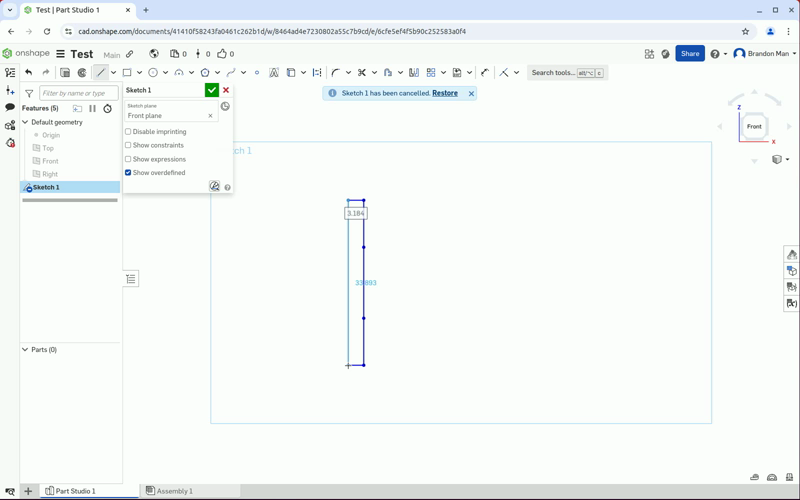
click(348, 365)
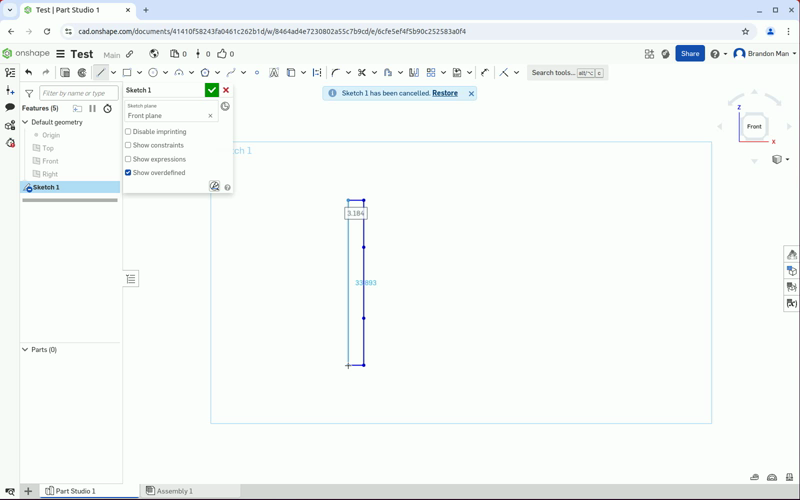
key(esc)
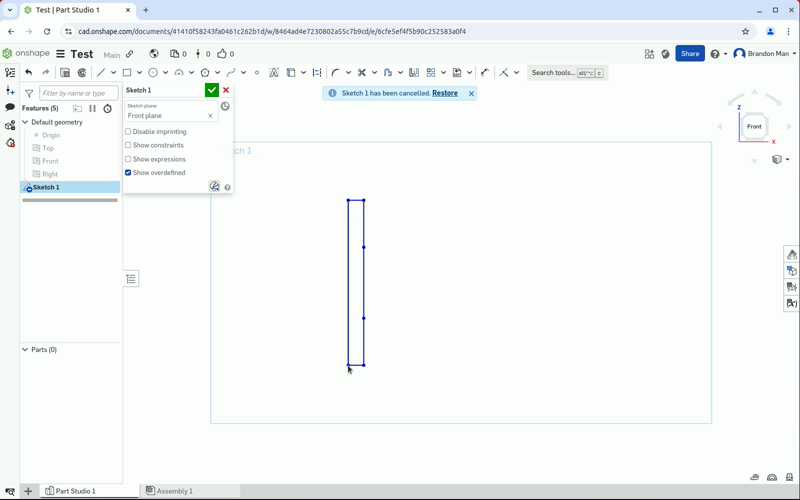
mouse_move(354, 302)
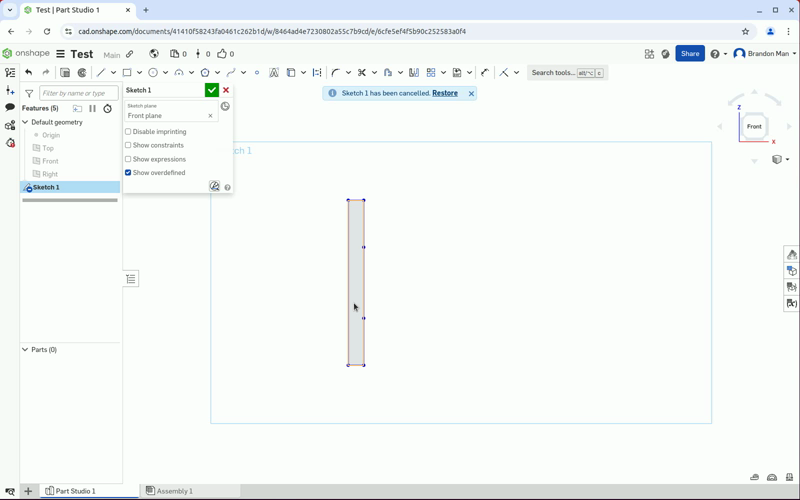
click(354, 302)
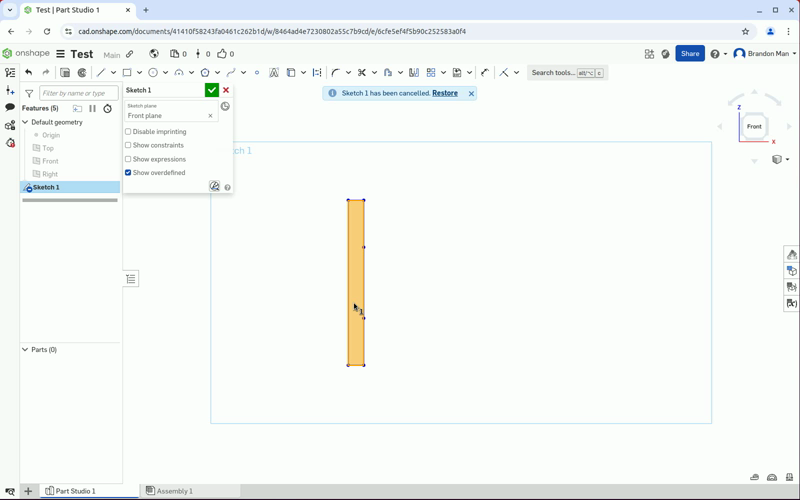
mouse_move(73, 352)
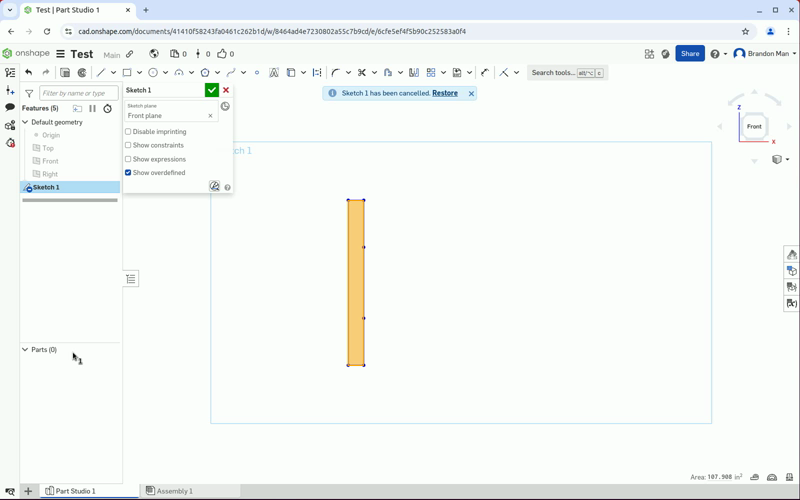
key(shift+y)
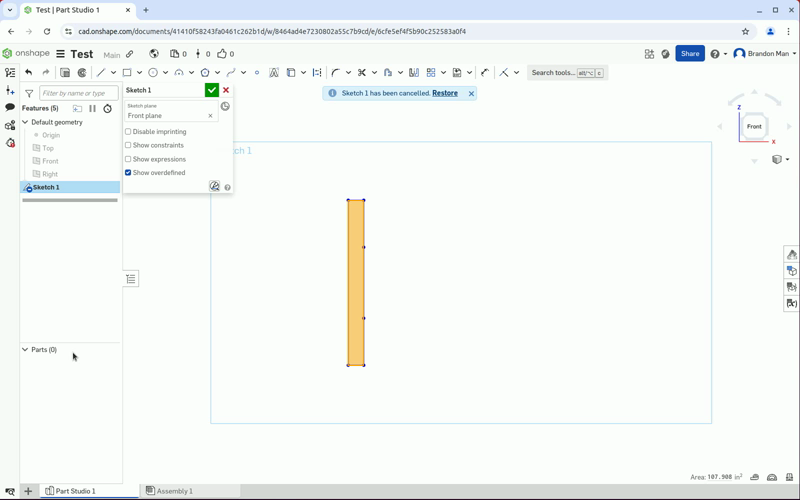
key(shift+e)
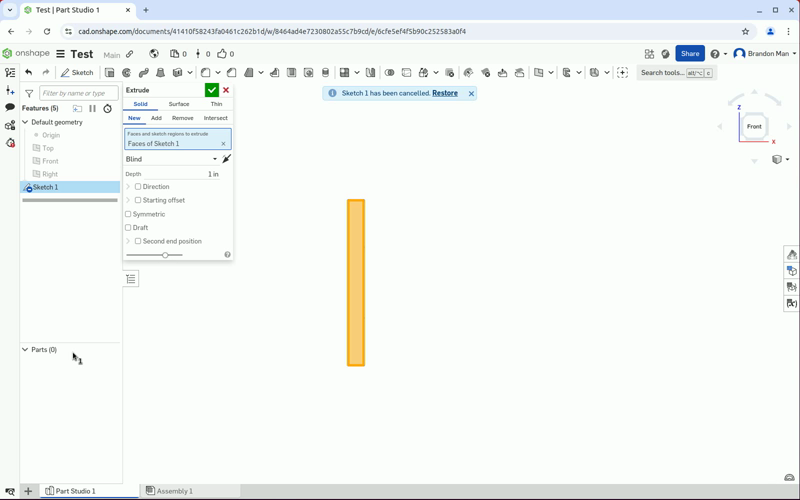
mouse_move(143, 106)
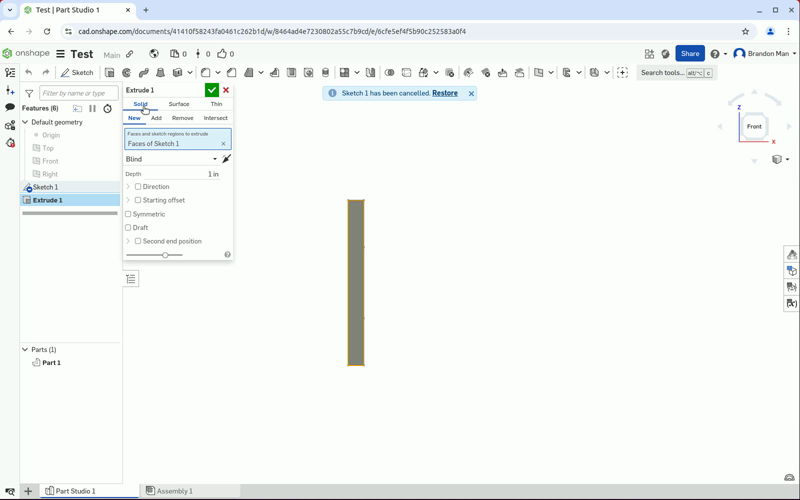
click(143, 106)
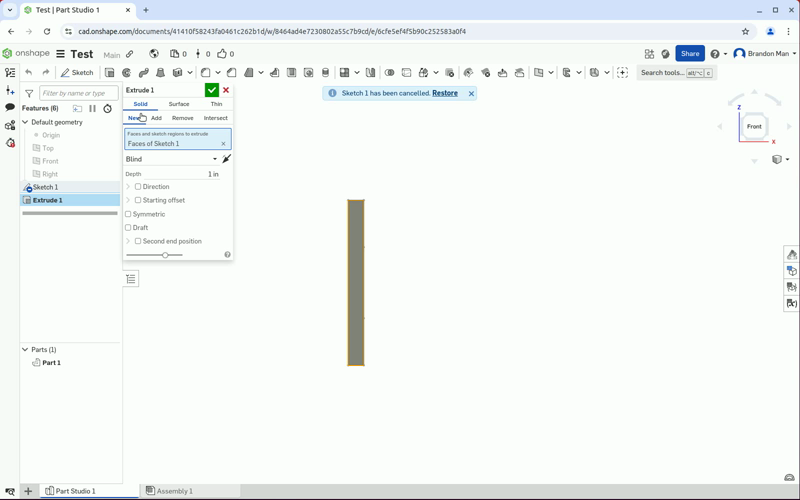
mouse_move(137, 120)
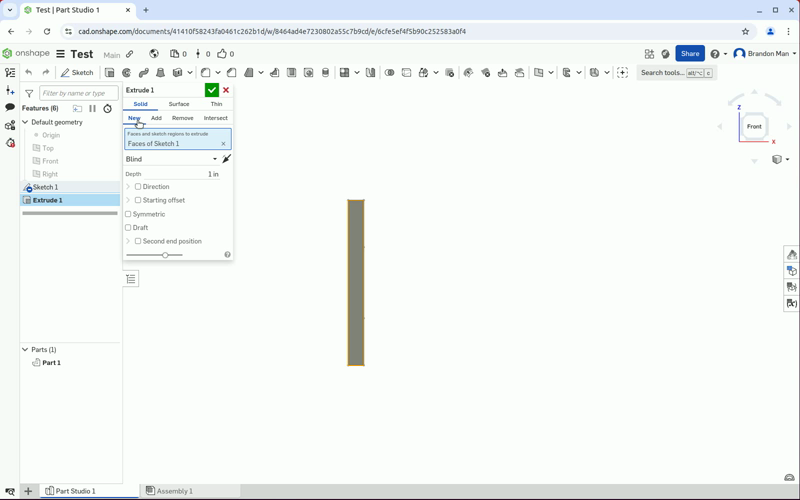
click(137, 120)
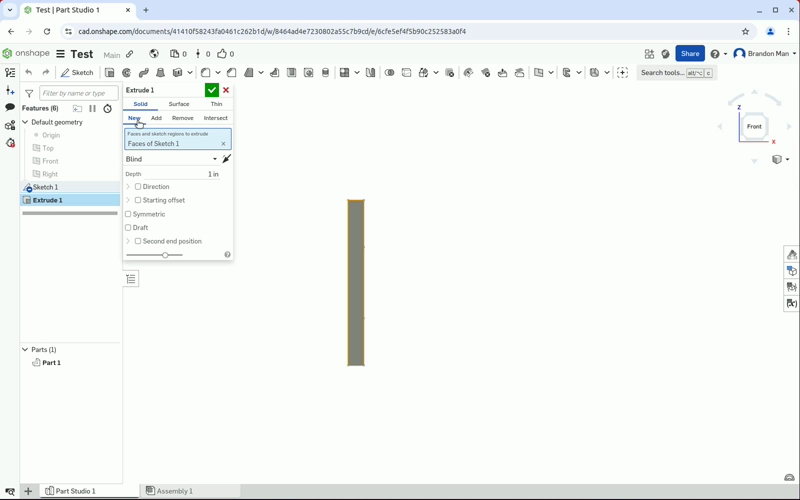
key(tab, 4)
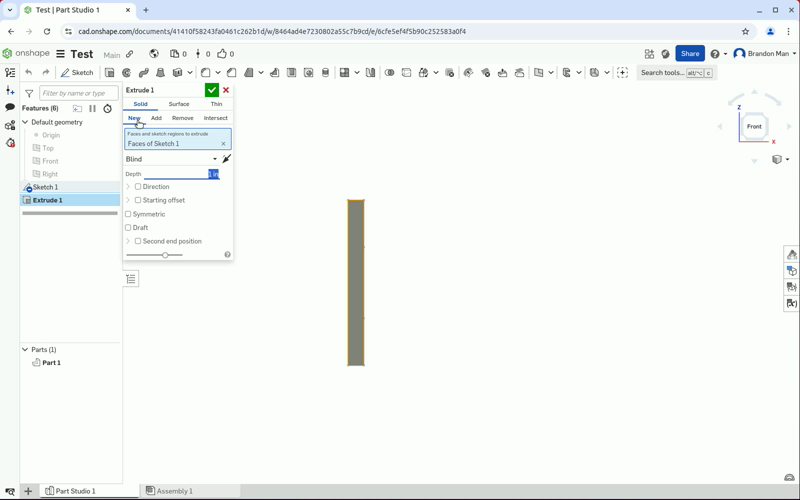
text(36.106)
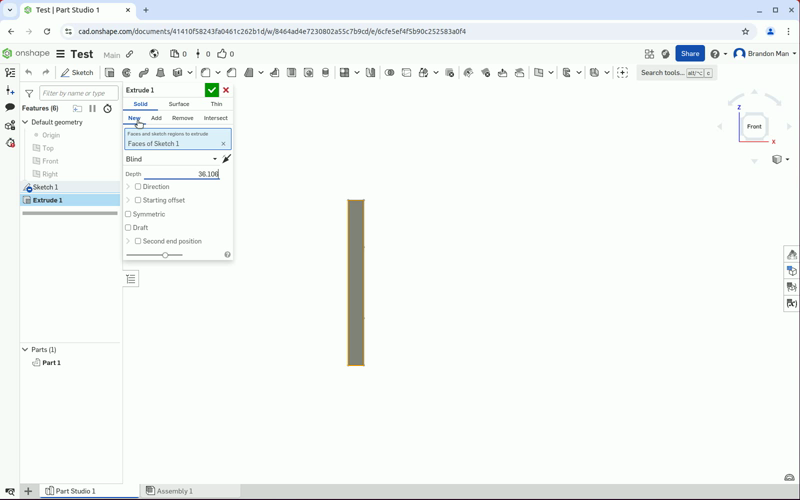
key(tab, 3)
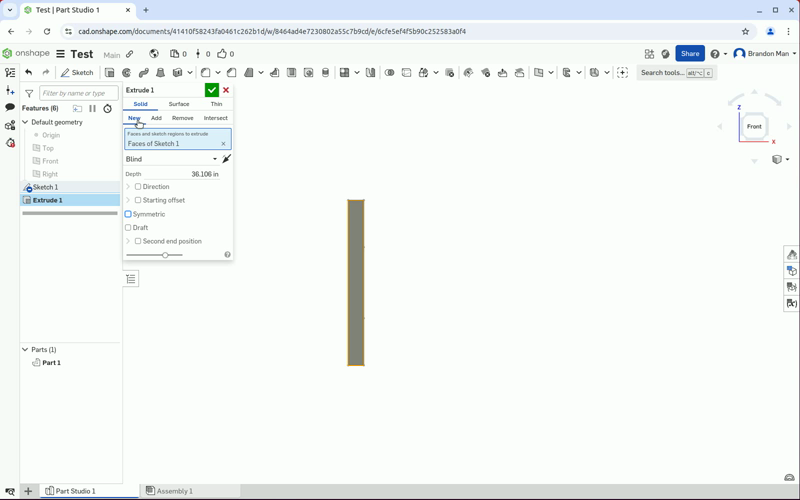
key(space)
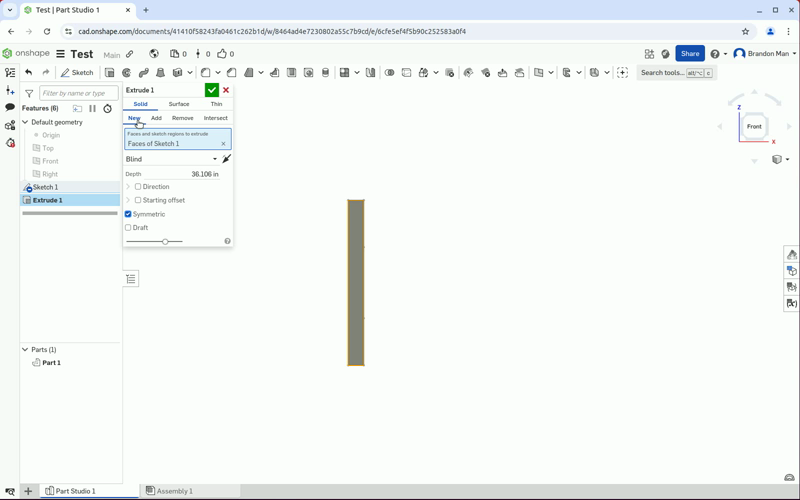
key(enter)
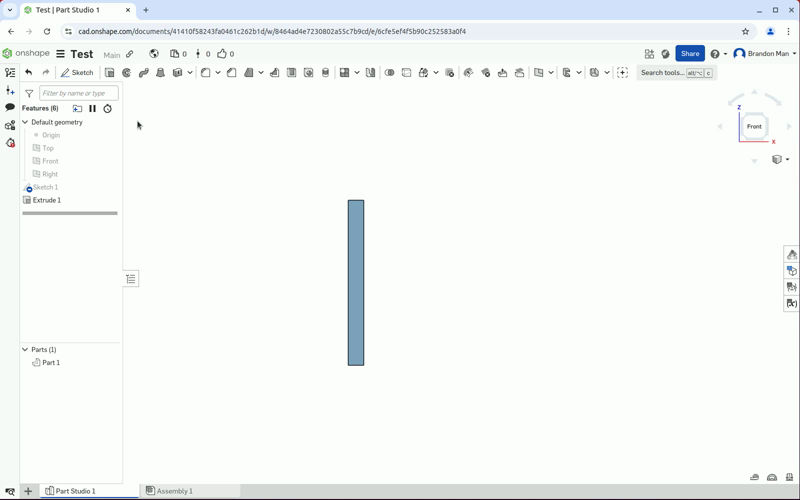
key(shift+h)
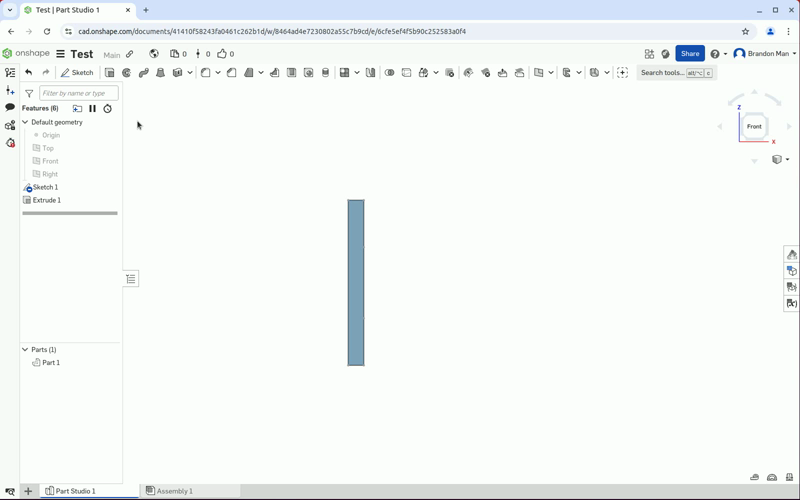
key(shift+h)
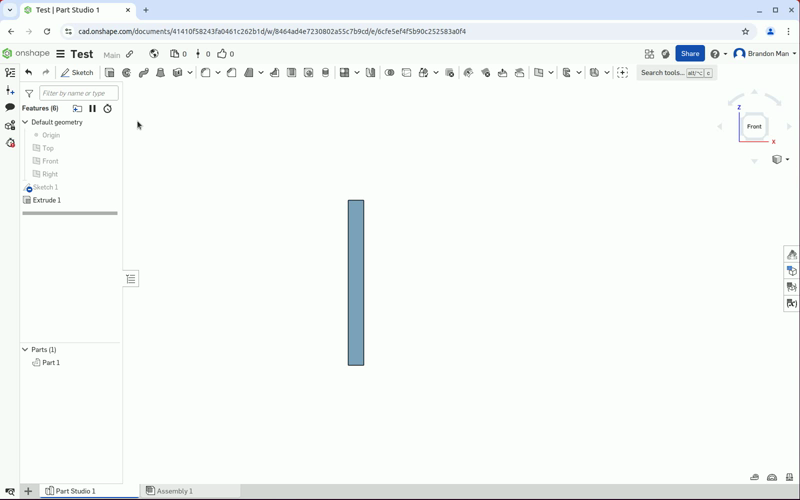
mouse_move(73, 189)
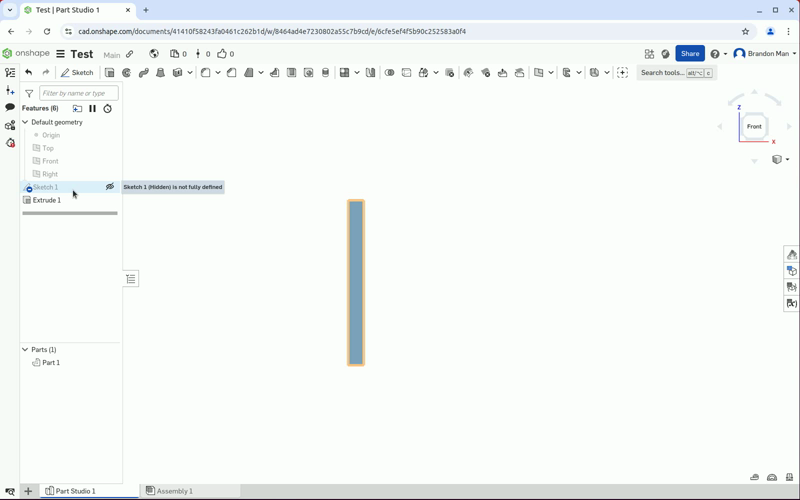
click(73, 189)
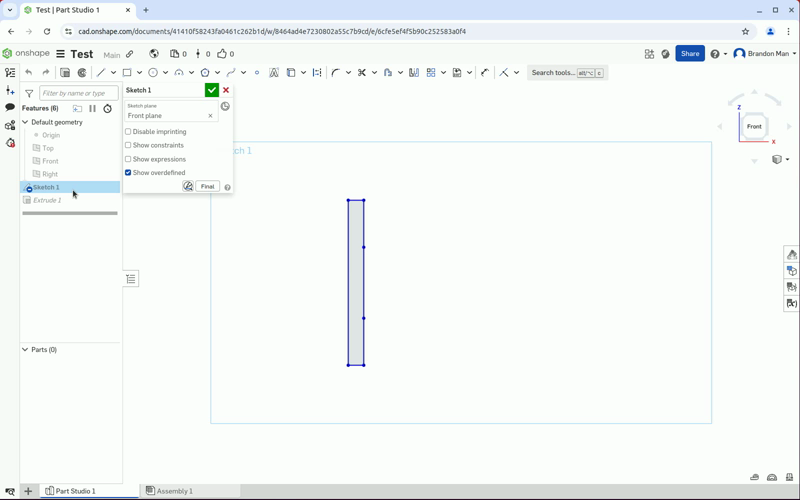
mouse_move(229, 92)
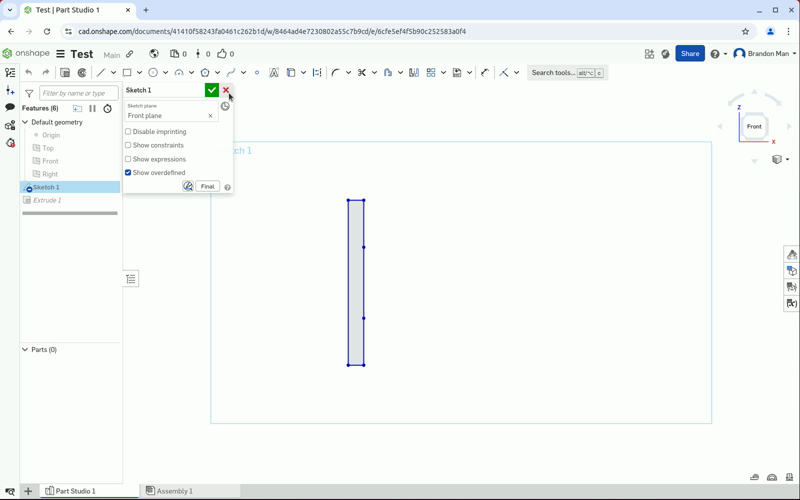
click(229, 92)
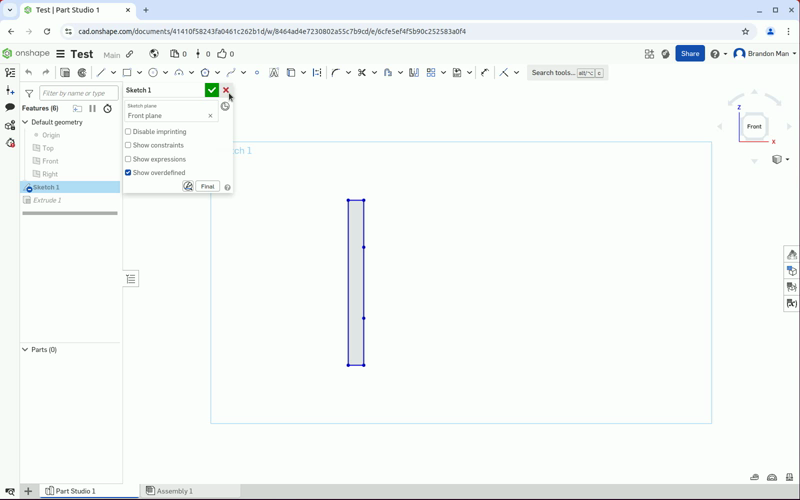
key(shift+s)
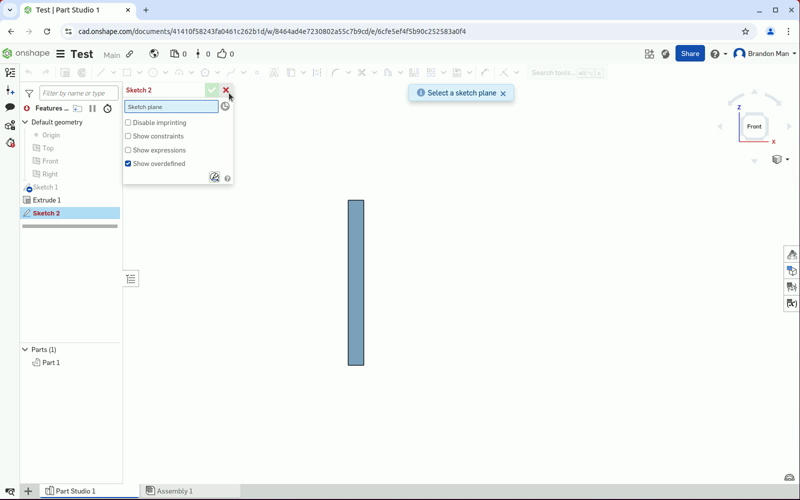
mouse_move(73, 163)
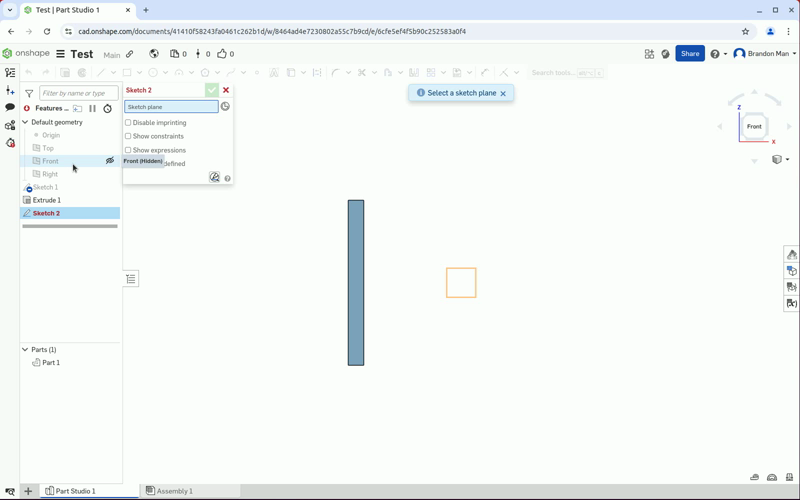
click(73, 163)
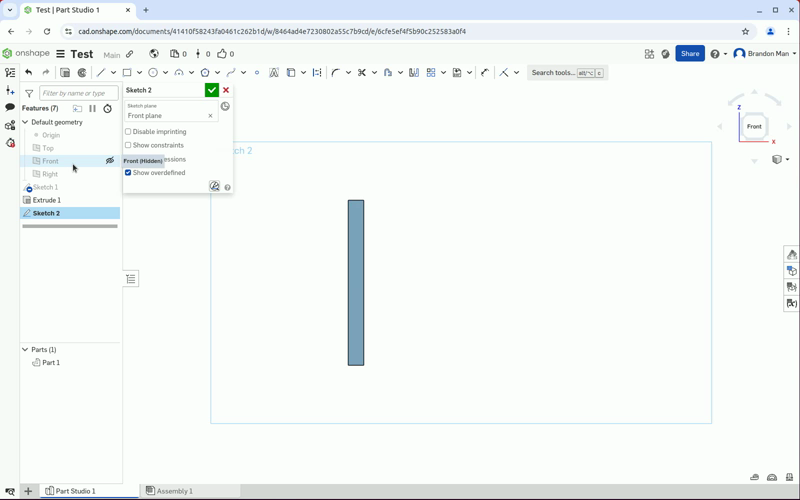
mouse_move(73, 352)
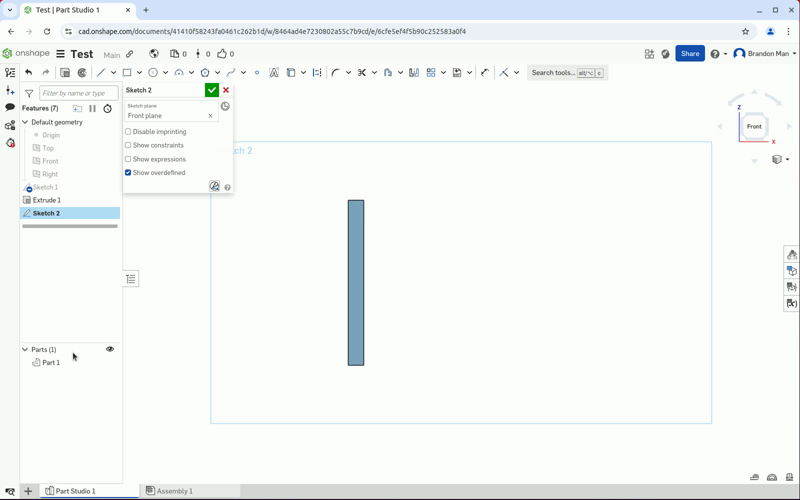
key(y)
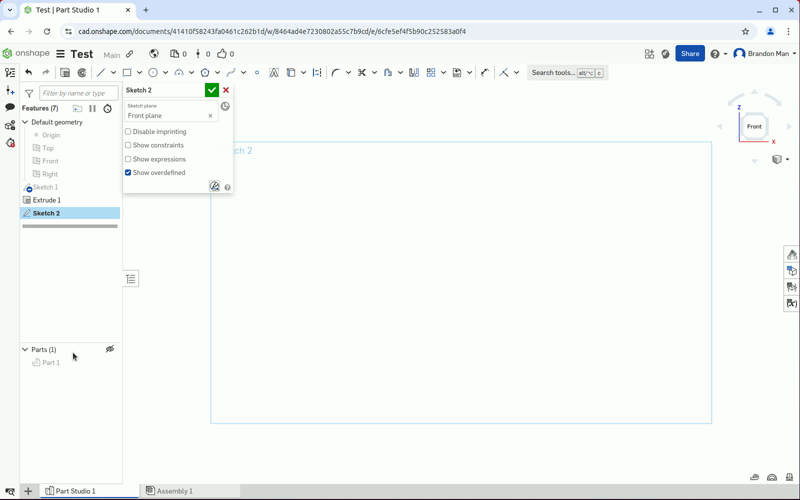
key(l)
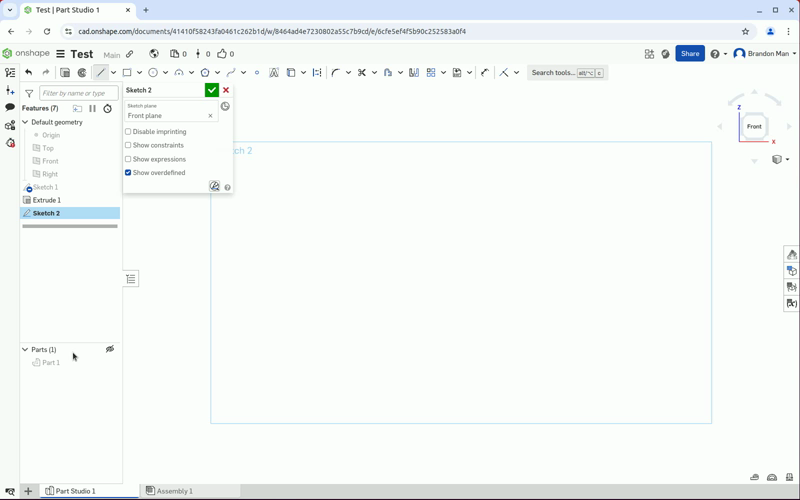
key_down(shift)
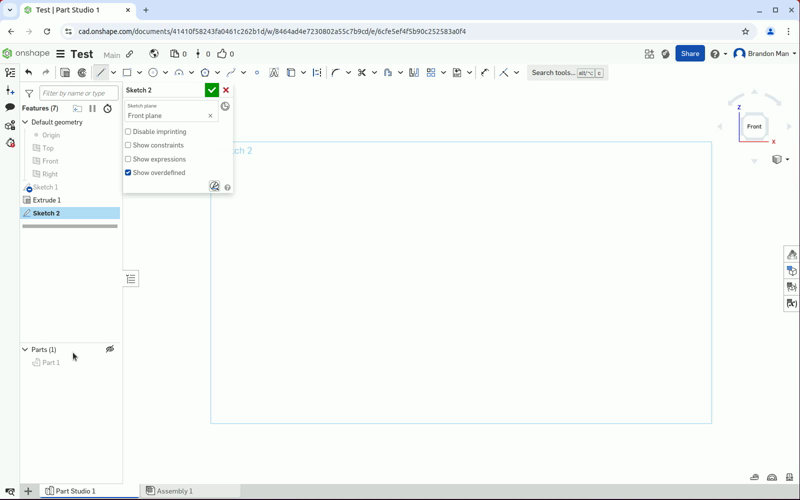
mouse_move(363, 318)
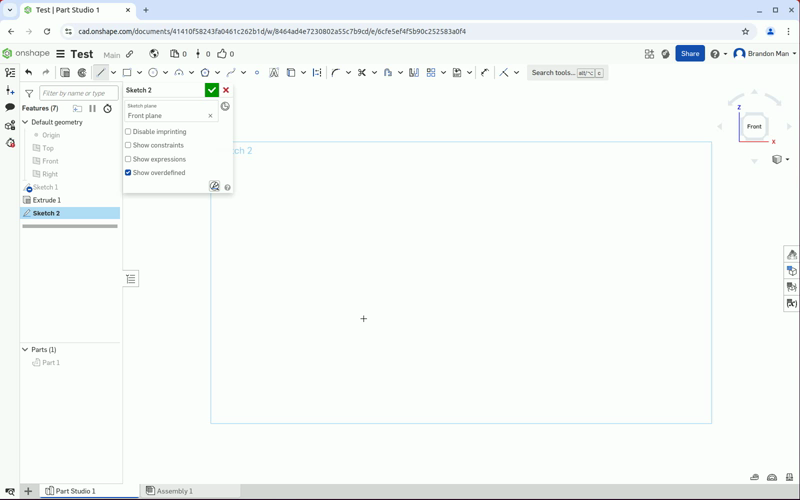
click(363, 318)
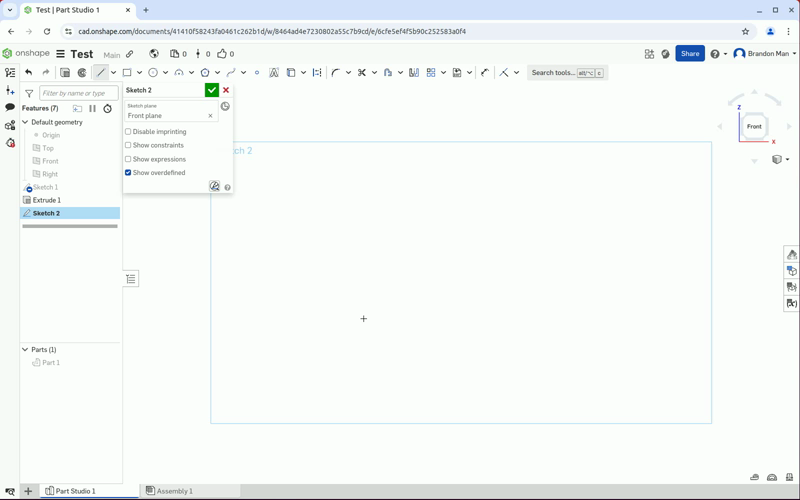
key_up(shift)
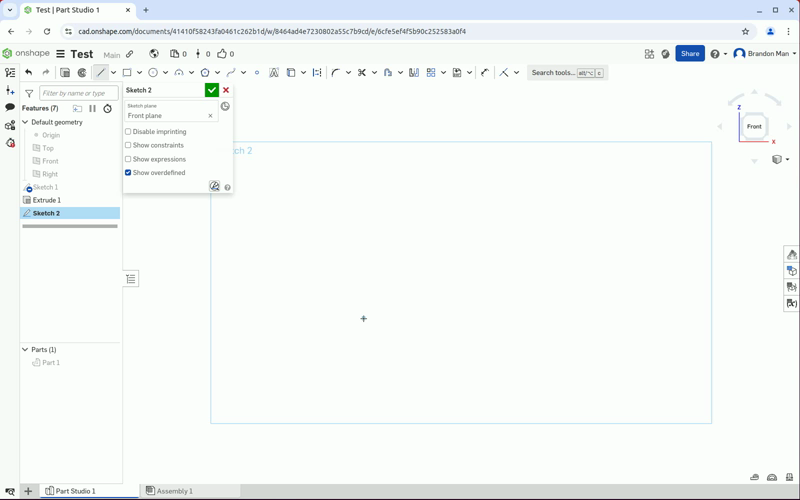
key_down(shift)
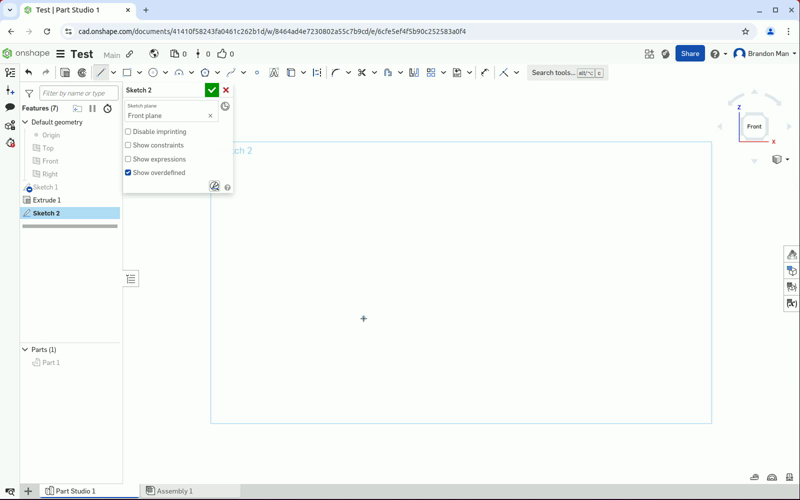
mouse_move(557, 318)
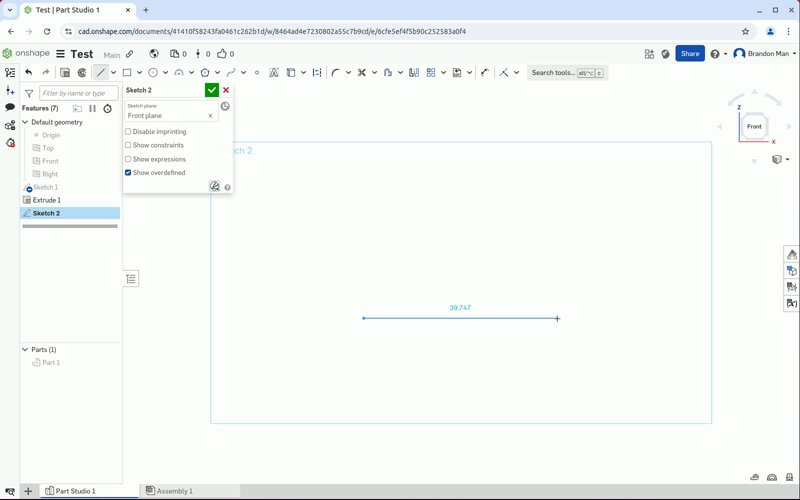
click(557, 318)
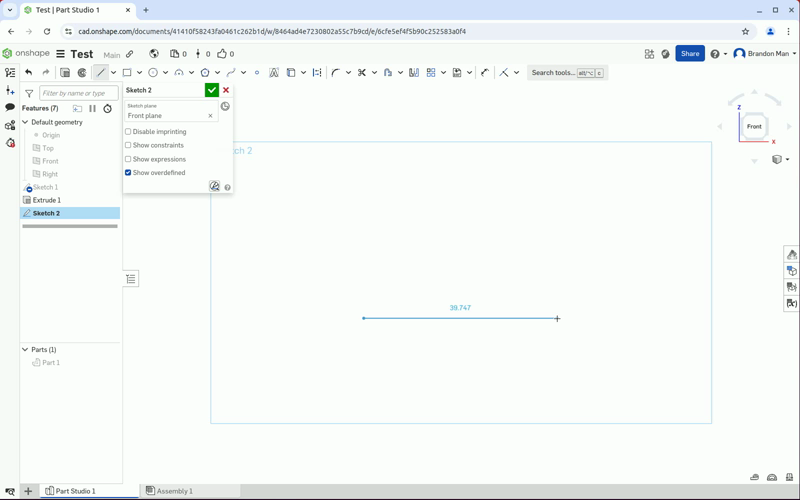
key_up(shift)
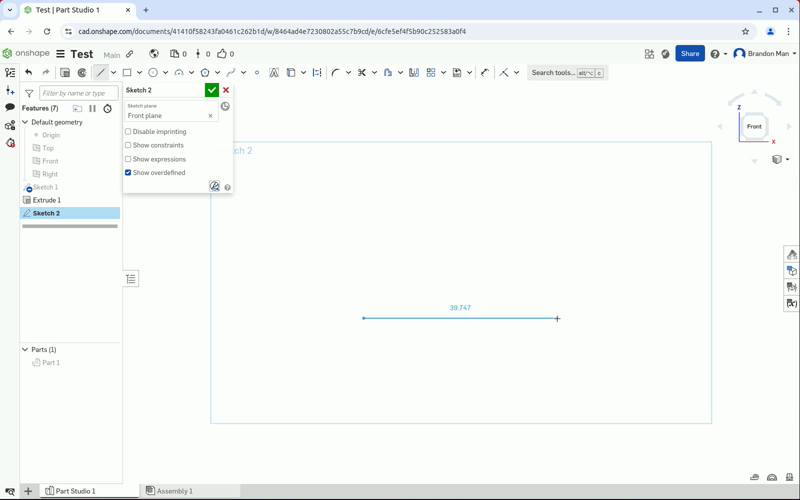
key_down(shift)
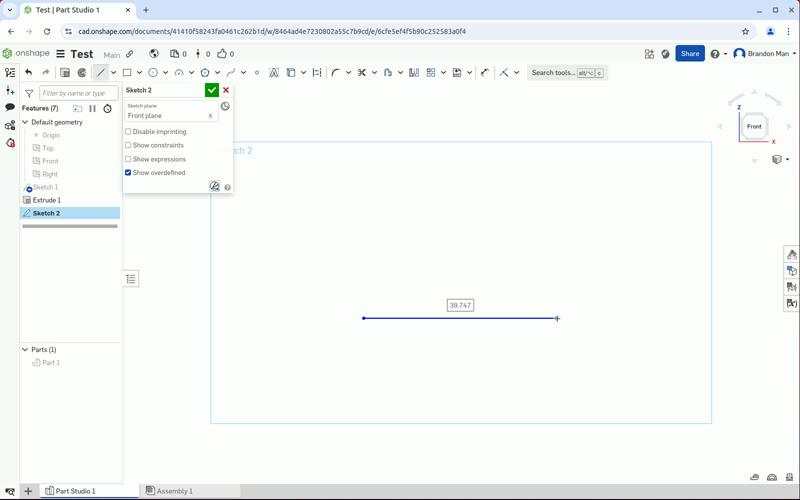
mouse_move(557, 248)
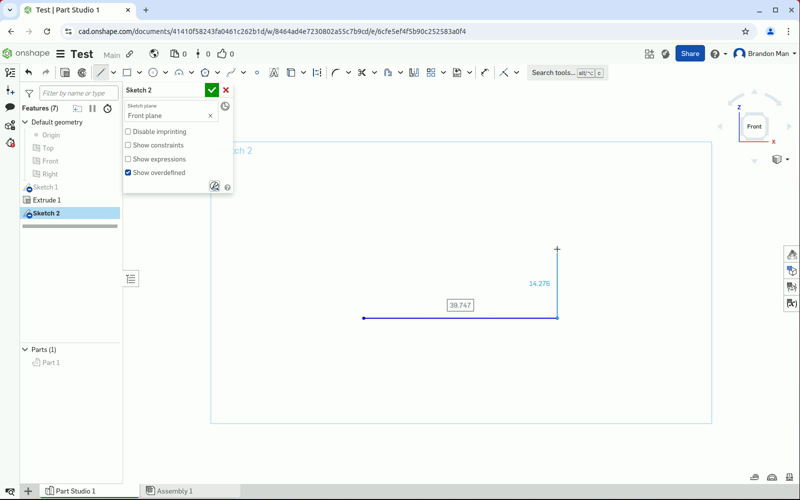
click(557, 248)
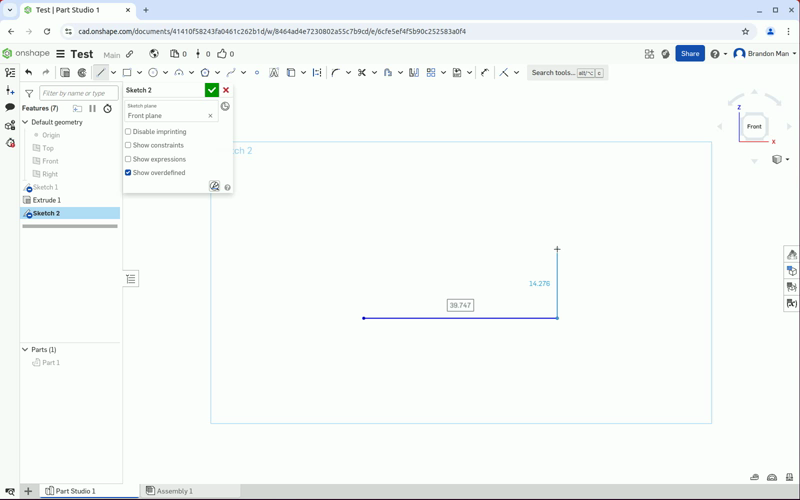
key_up(shift)
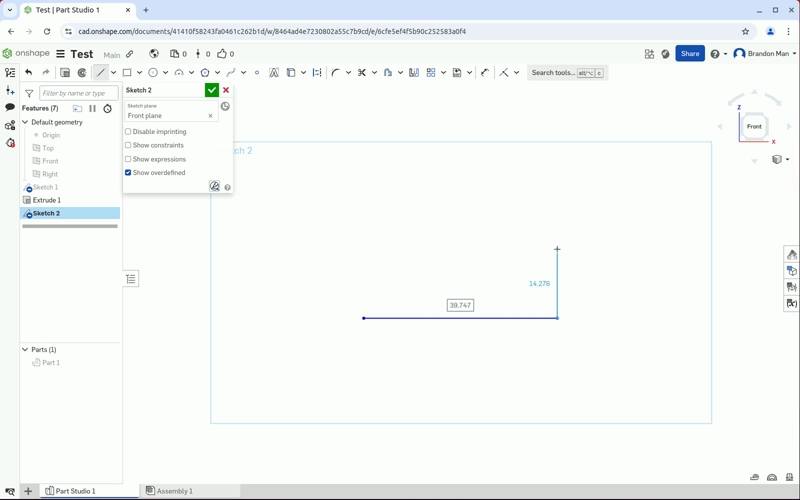
key_down(shift)
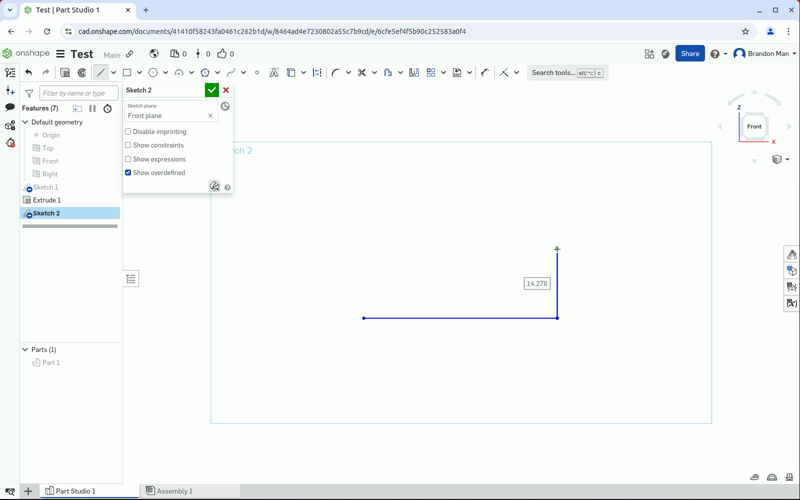
mouse_move(587, 248)
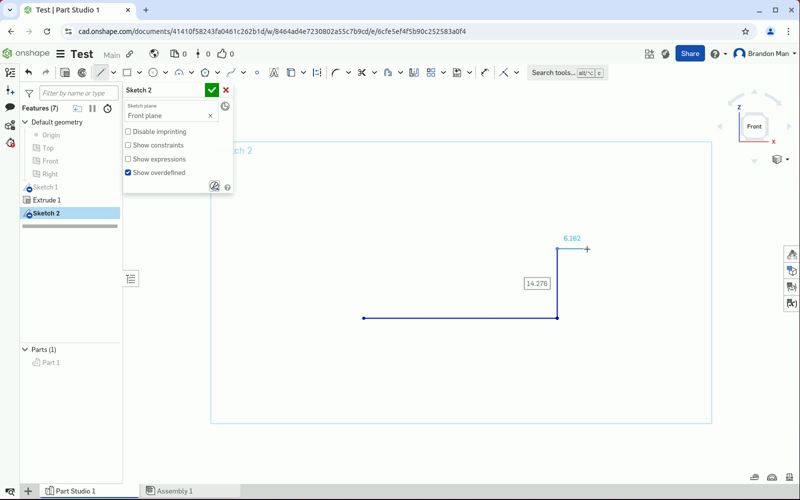
mouse_move(543, 248)
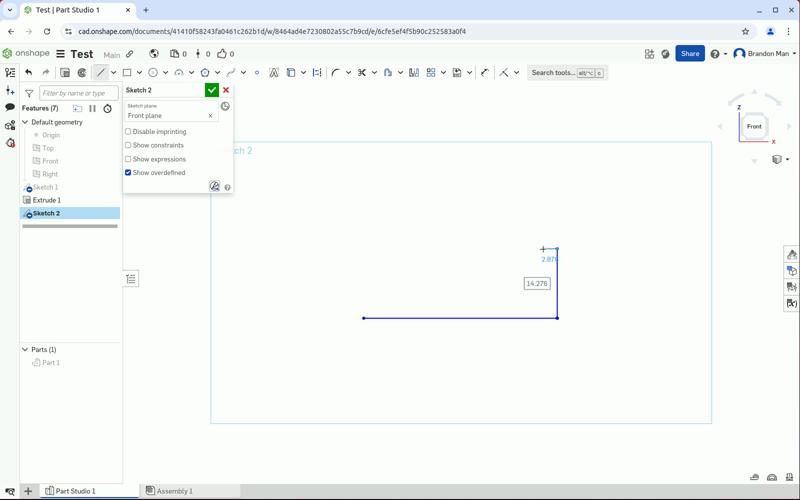
click(543, 248)
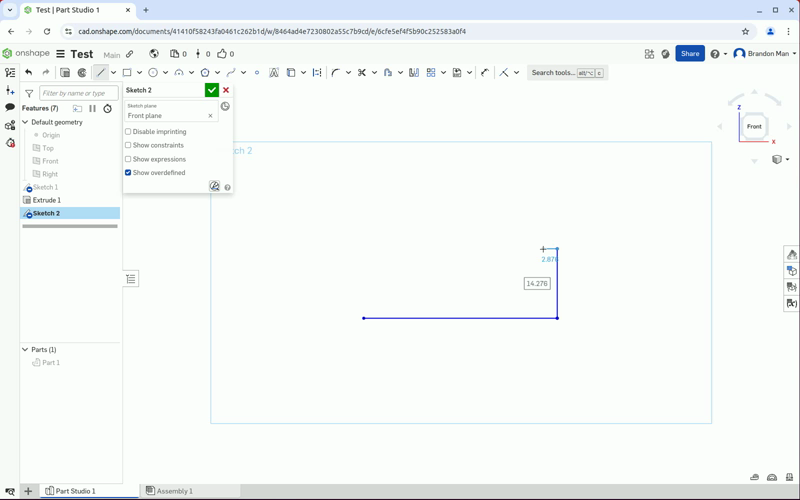
key_up(shift)
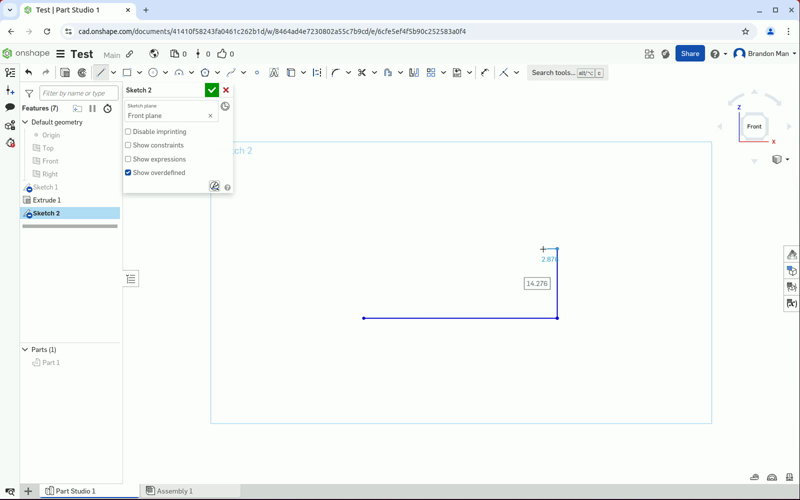
key_down(shift)
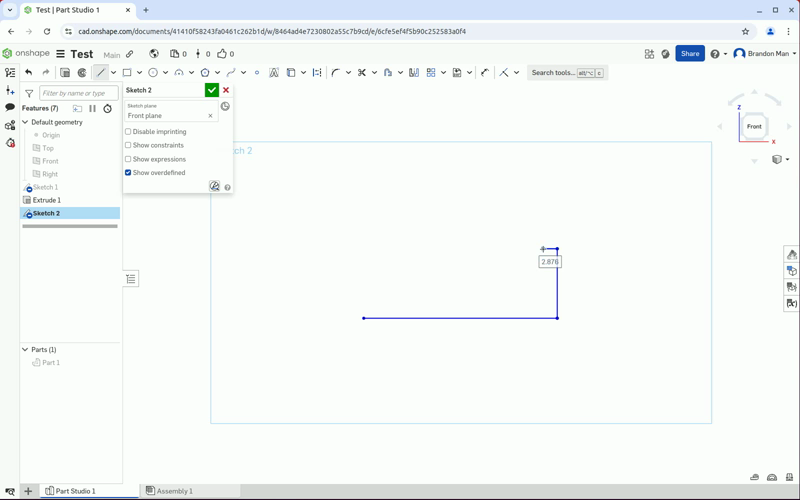
mouse_move(573, 248)
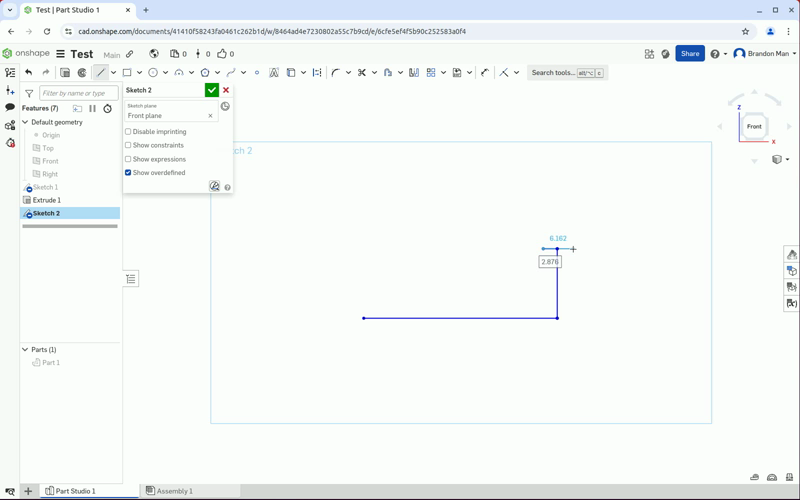
mouse_move(512, 248)
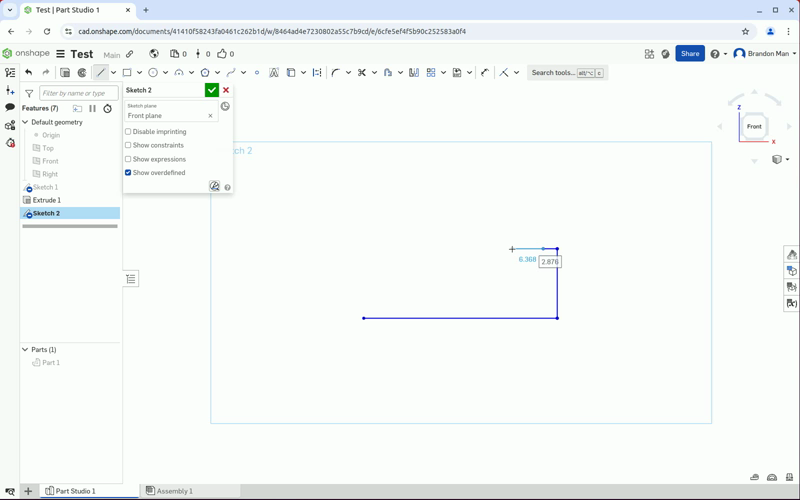
click(512, 248)
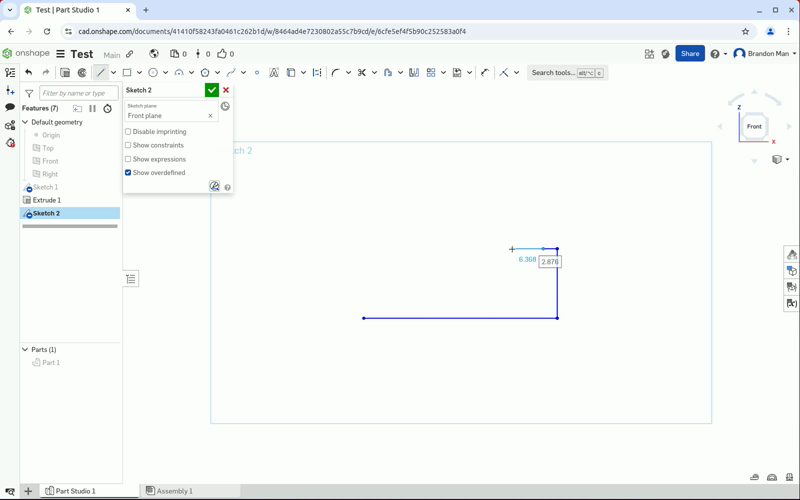
key_up(shift)
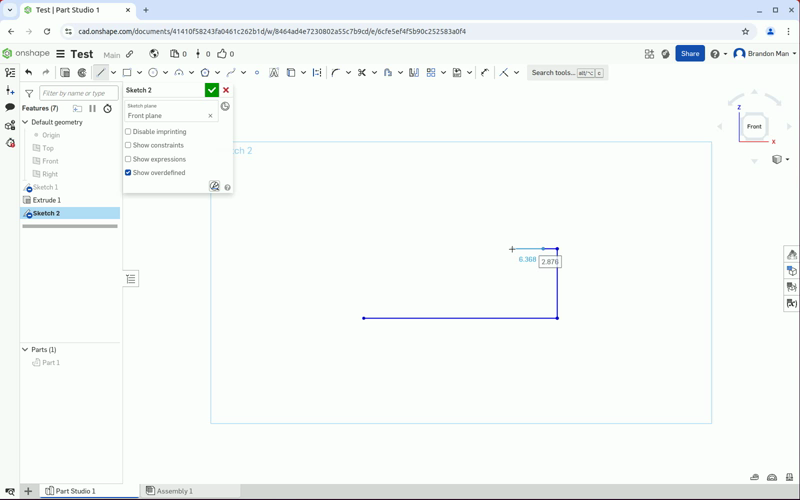
key_down(shift)
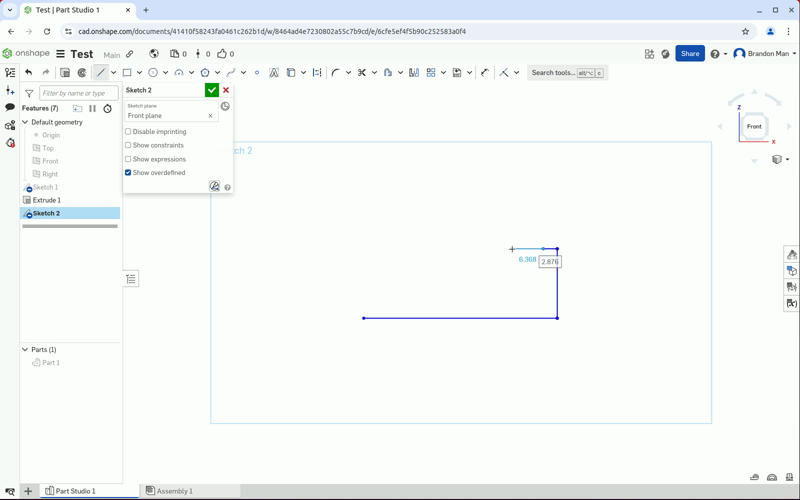
mouse_move(363, 248)
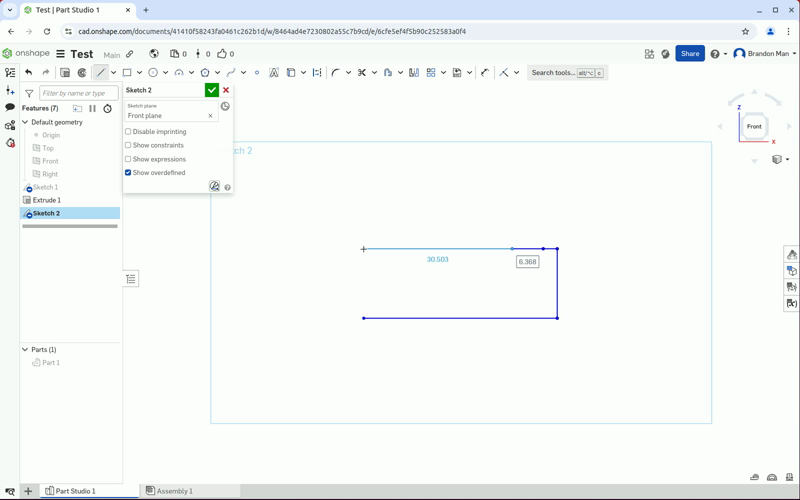
click(363, 248)
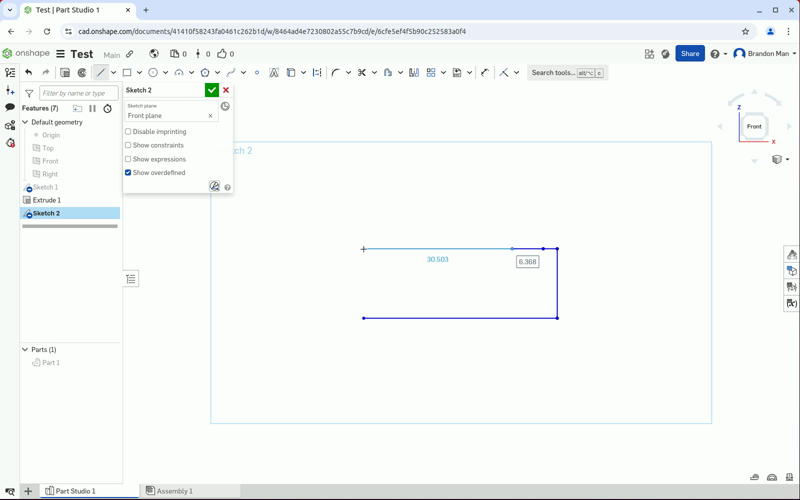
key_up(shift)
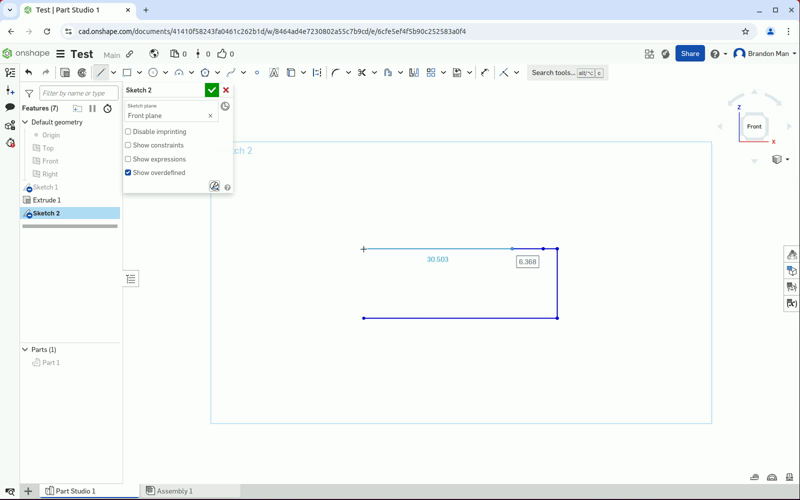
key_down(shift)
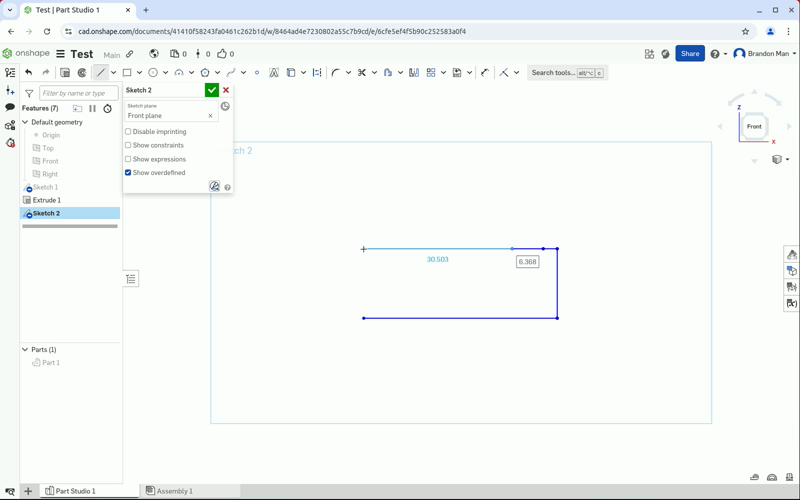
mouse_move(363, 318)
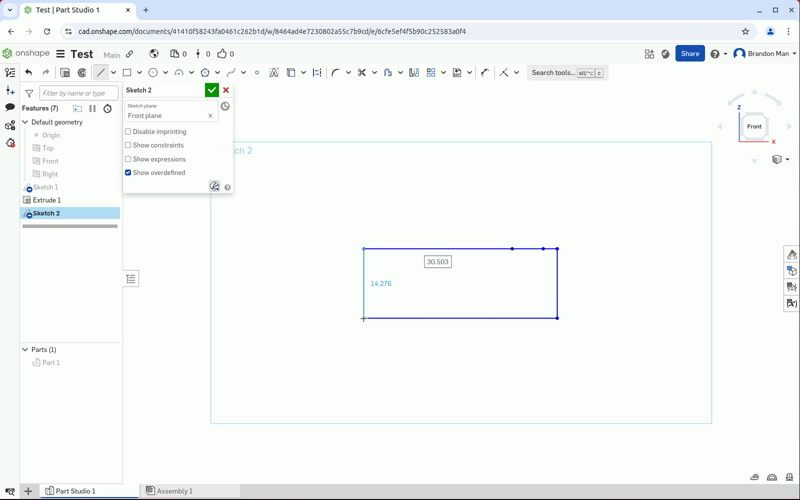
key_up(shift)
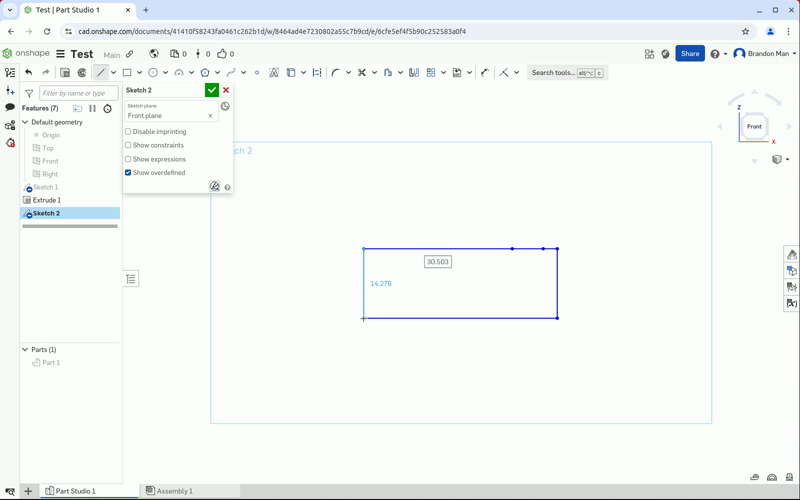
click(363, 318)
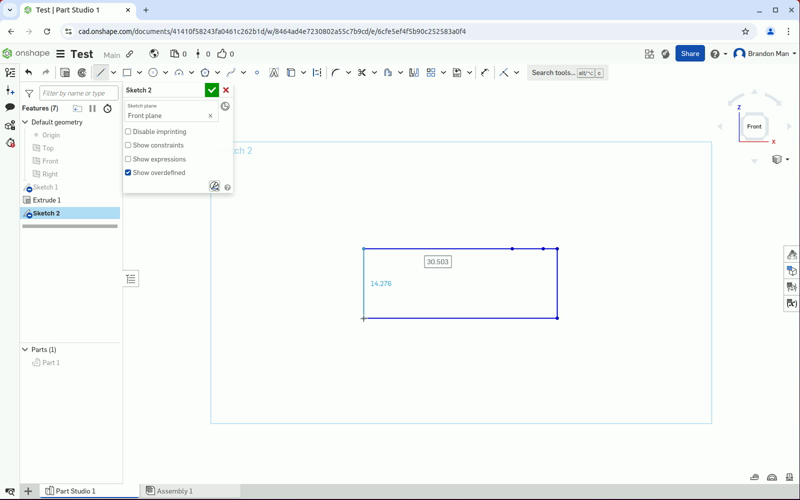
key(esc)
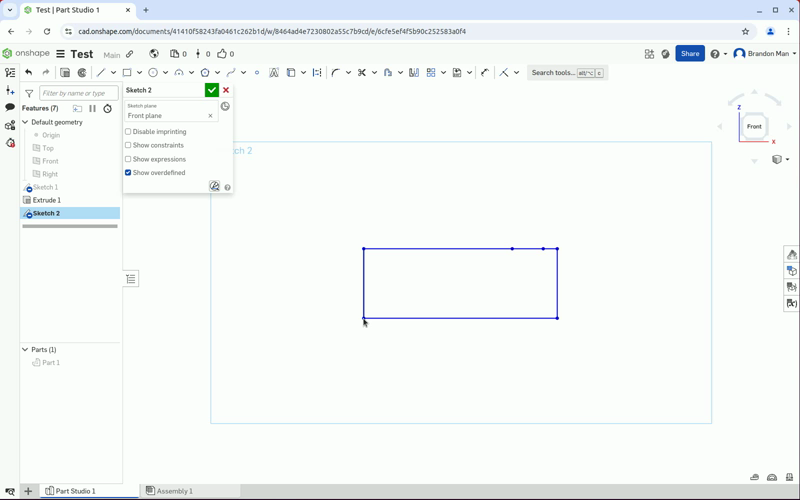
mouse_move(436, 305)
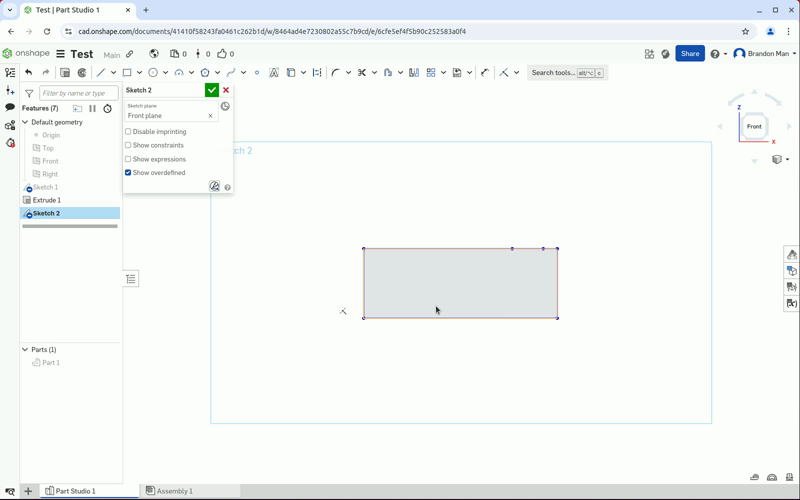
click(436, 305)
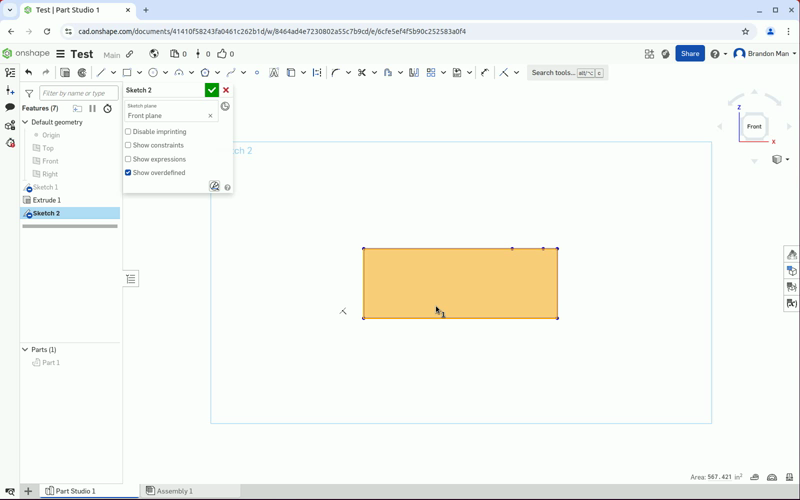
mouse_move(73, 352)
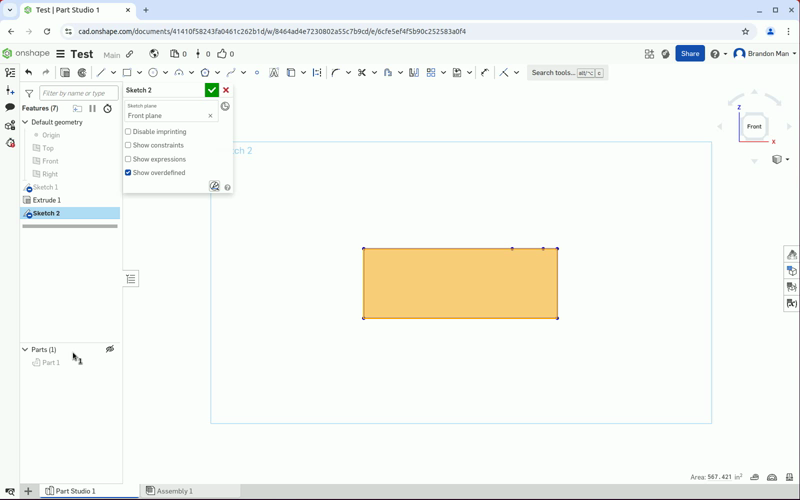
key(shift+y)
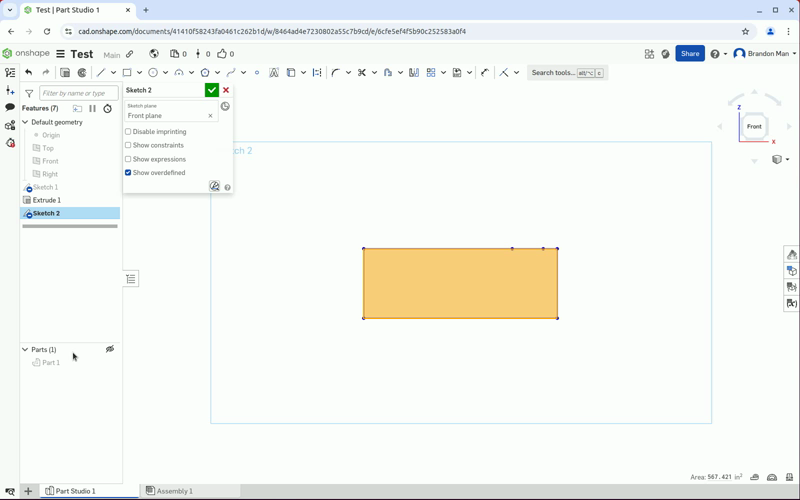
key(shift+e)
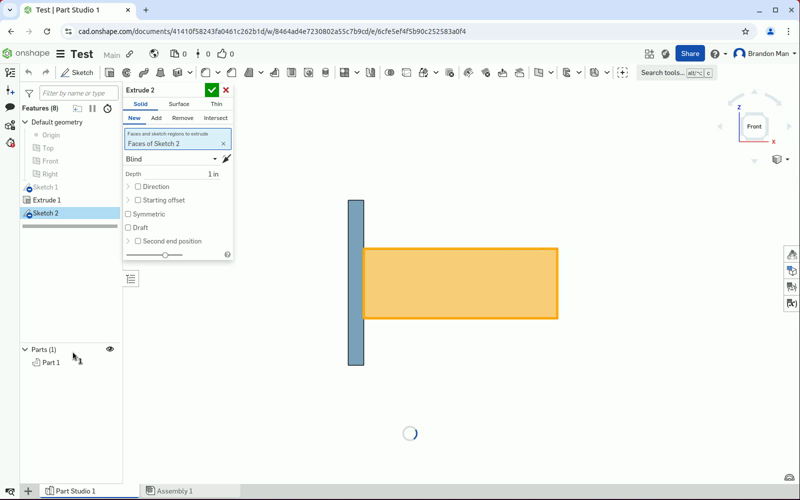
mouse_move(143, 106)
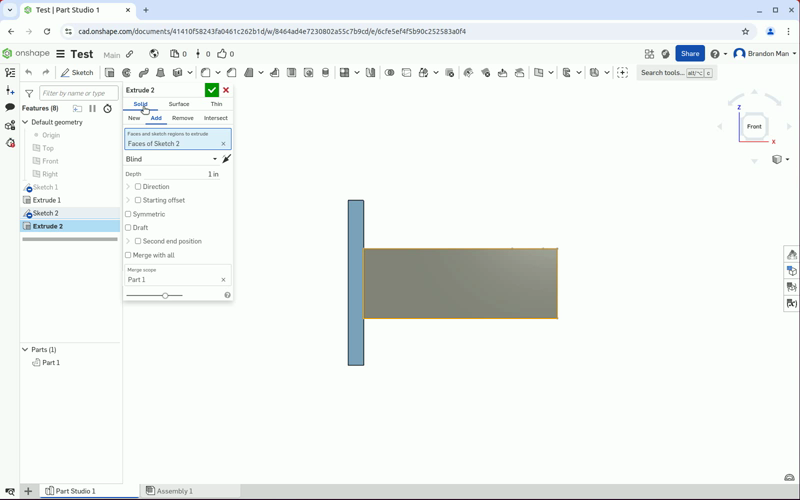
click(143, 106)
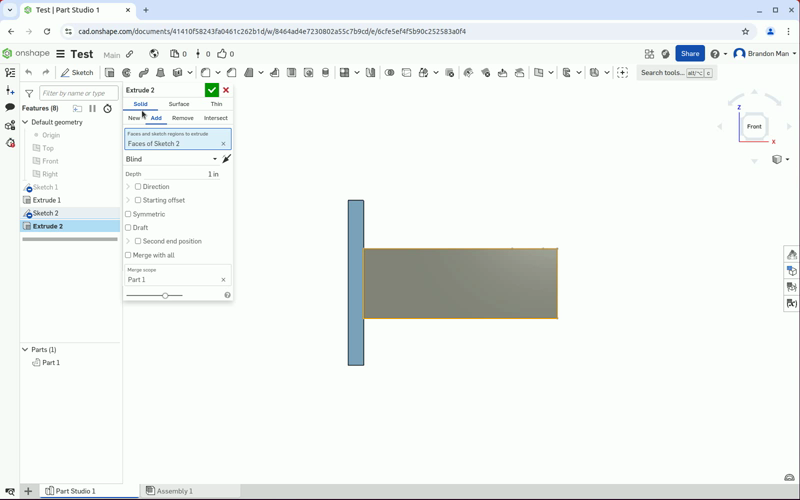
mouse_move(137, 120)
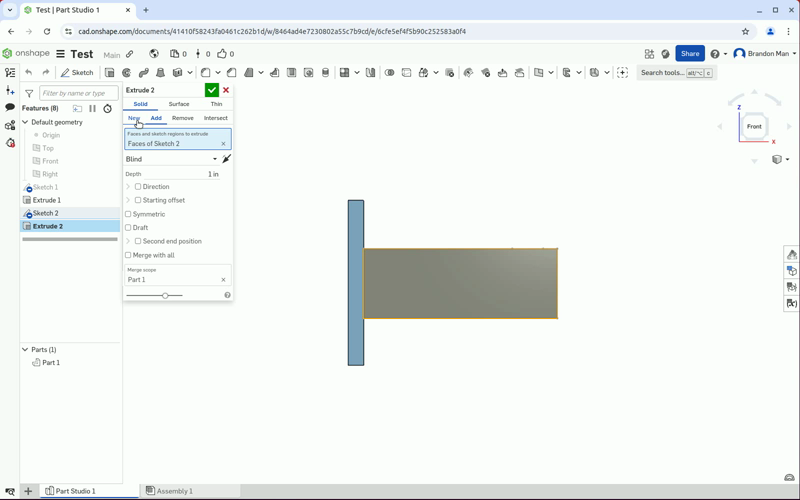
click(137, 120)
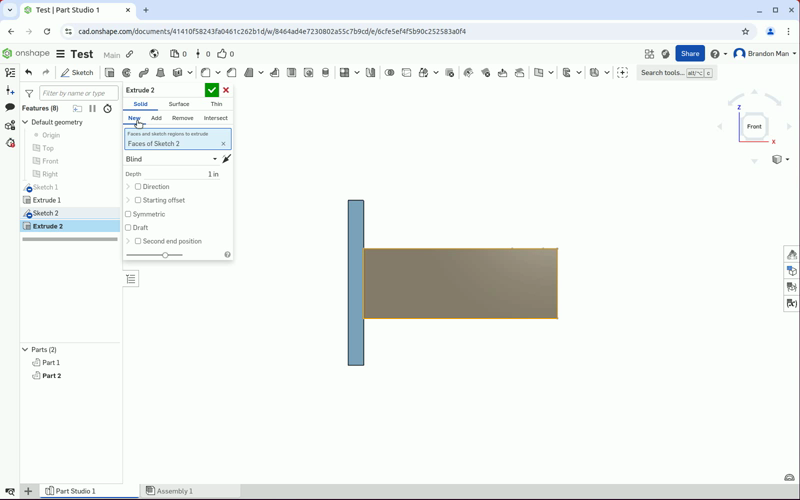
key(tab, 4)
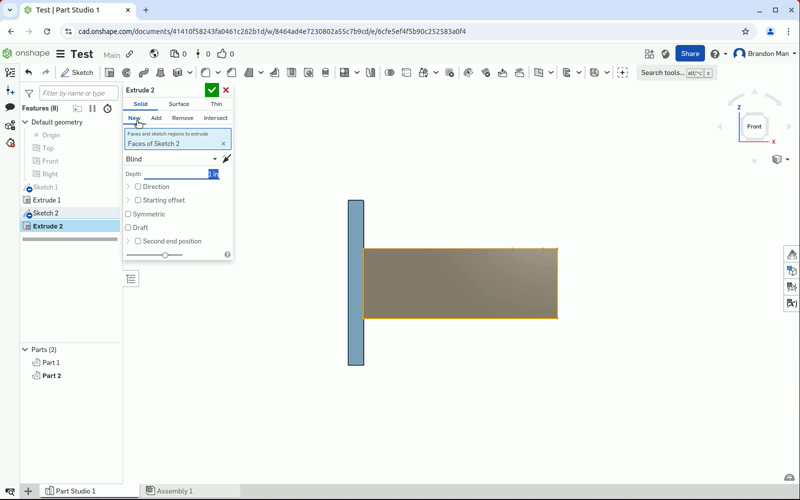
text(14.442)
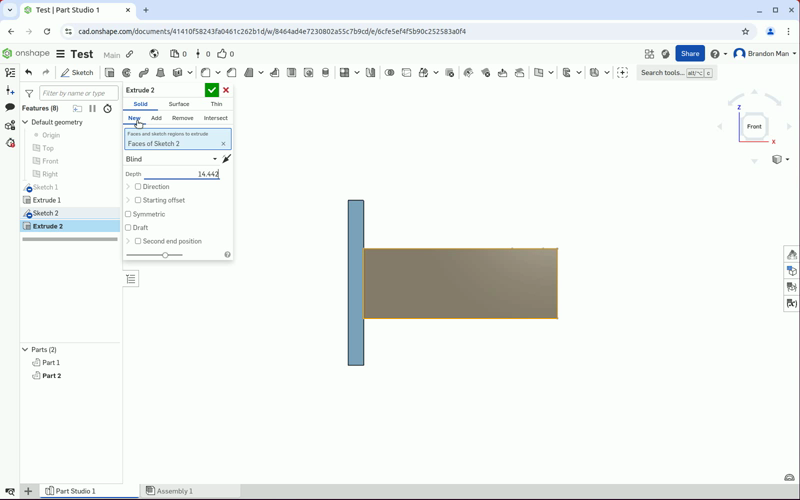
key(tab, 3)
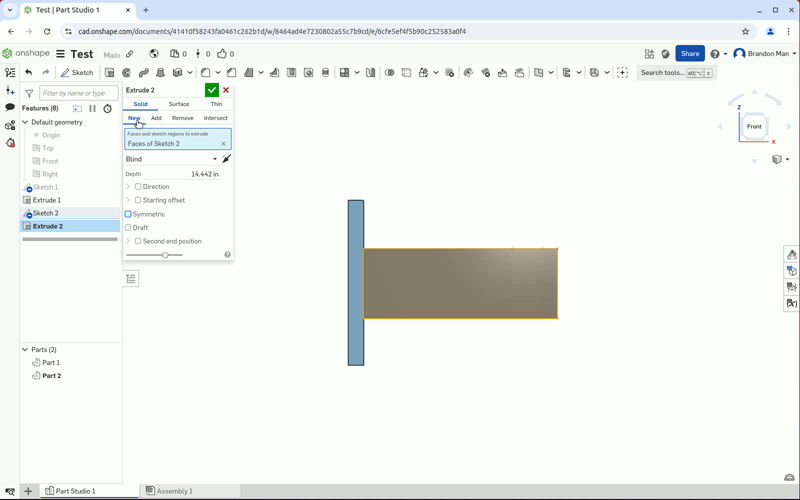
key(space)
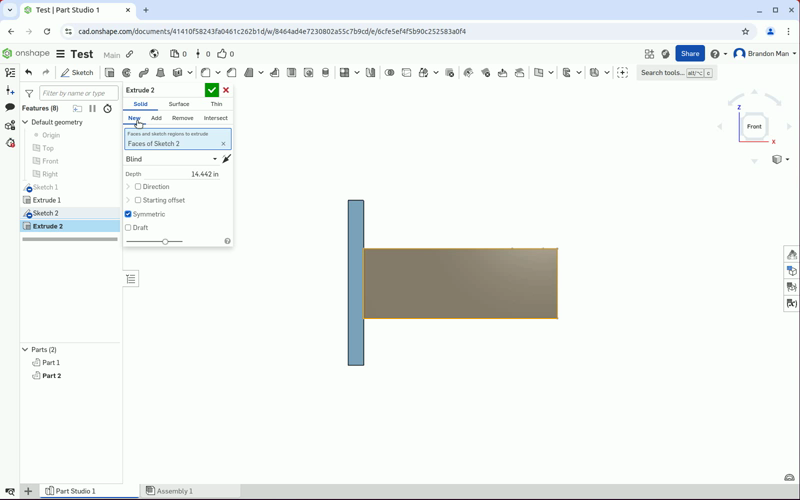
key(enter)
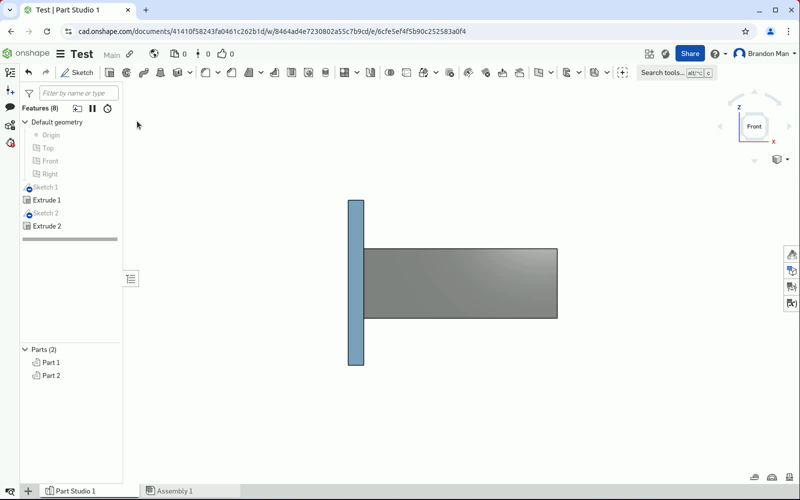
key(shift+h)
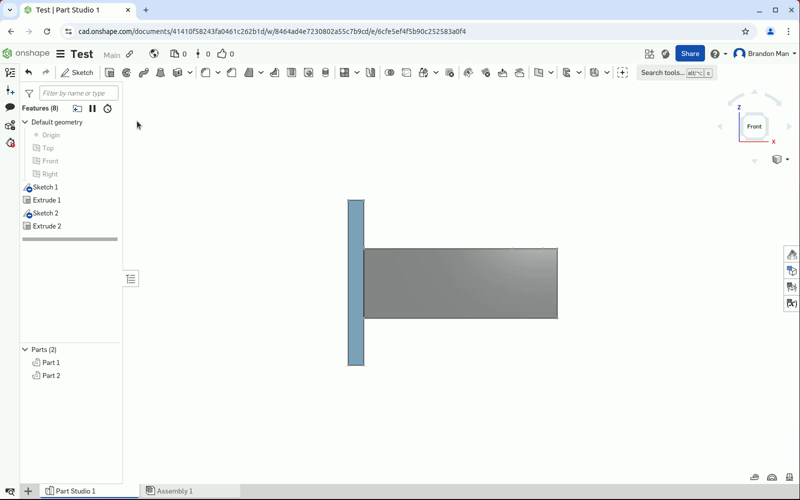
key(shift+h)
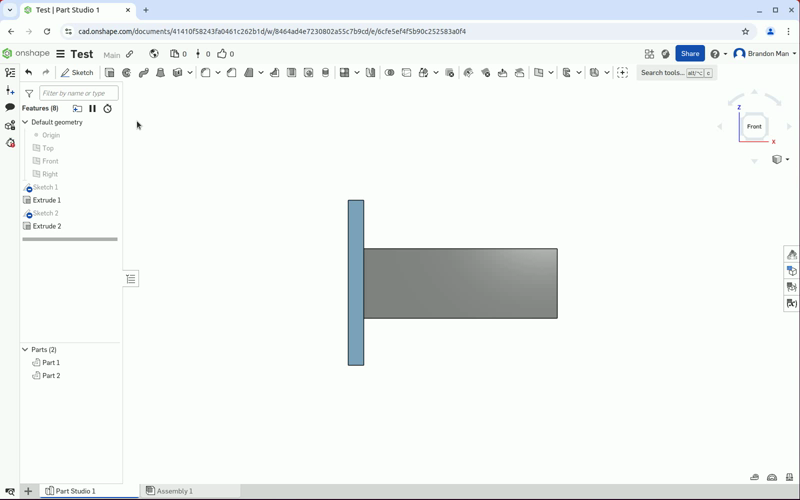
mouse_move(73, 189)
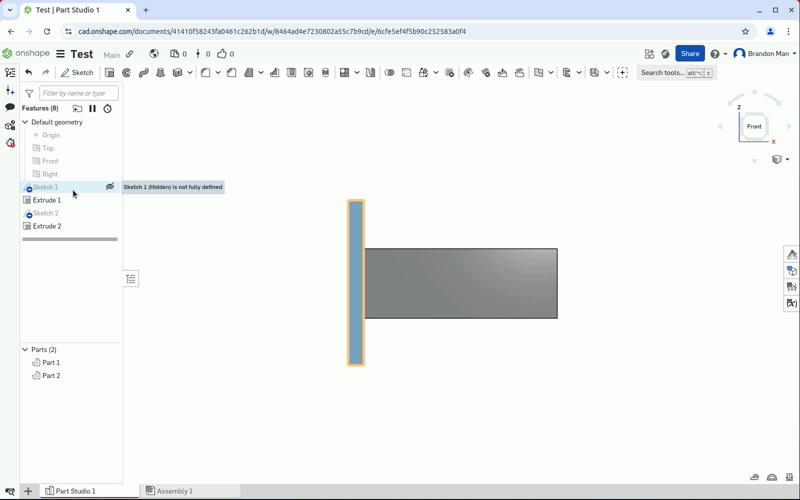
click(73, 189)
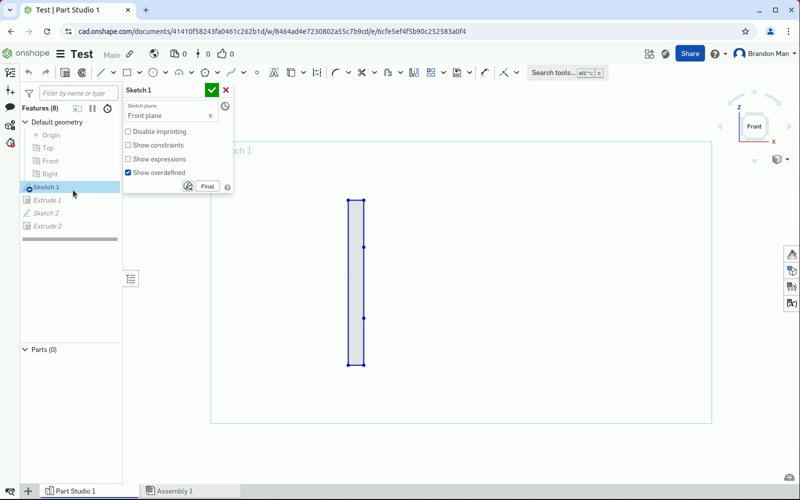
mouse_move(229, 92)
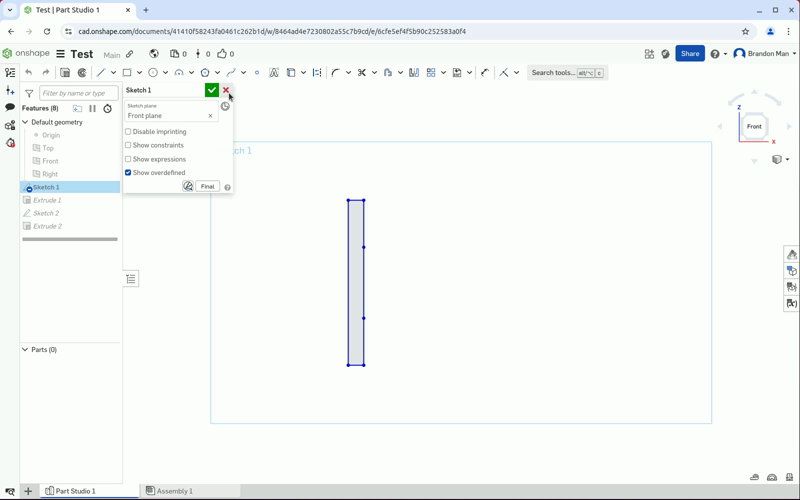
click(229, 92)
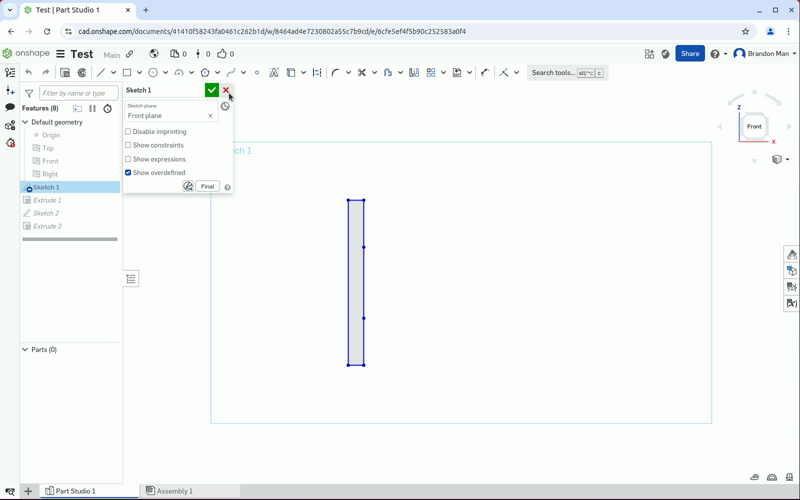
key(shift+s)
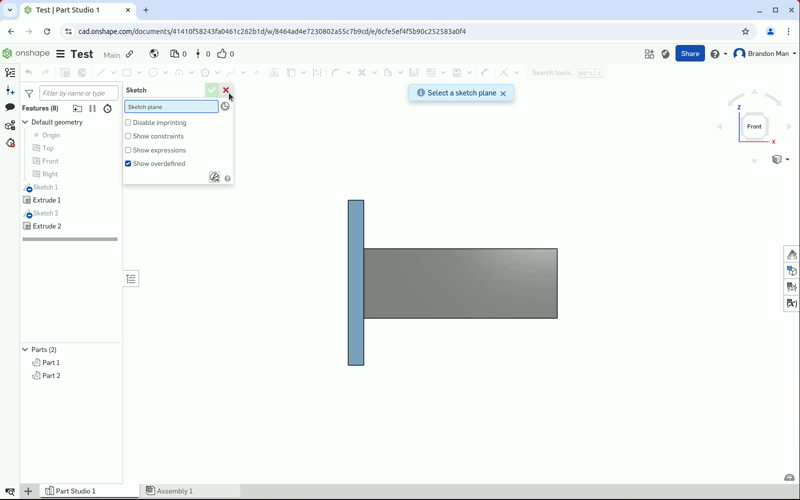
mouse_move(73, 163)
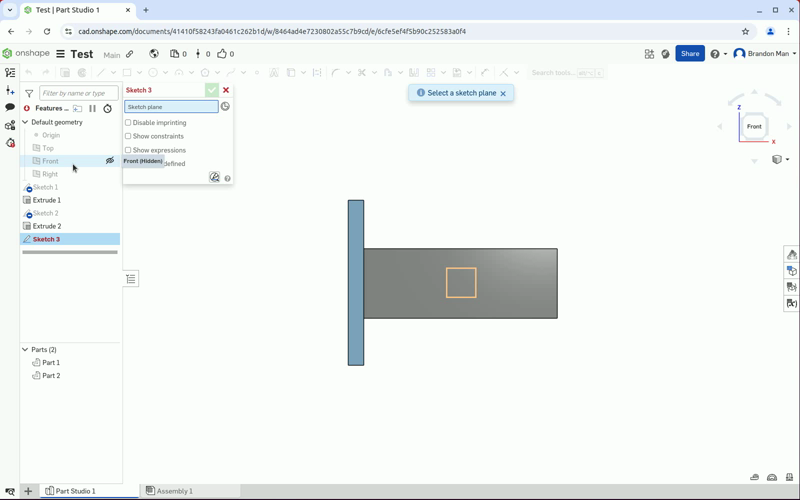
click(73, 163)
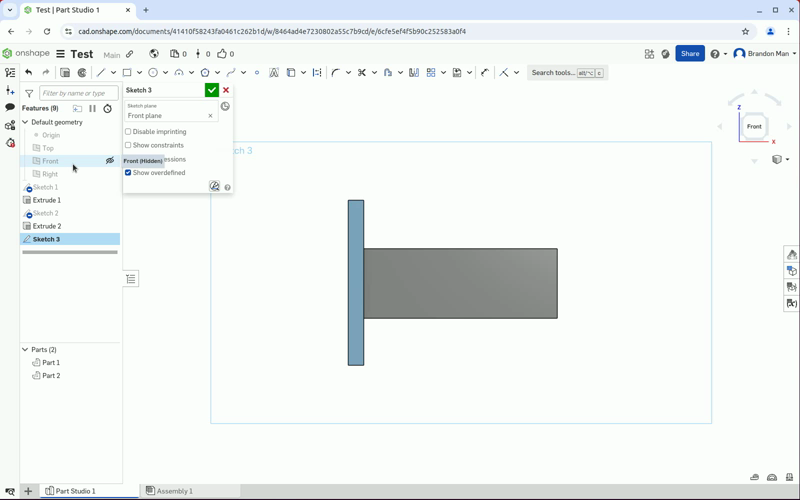
mouse_move(73, 352)
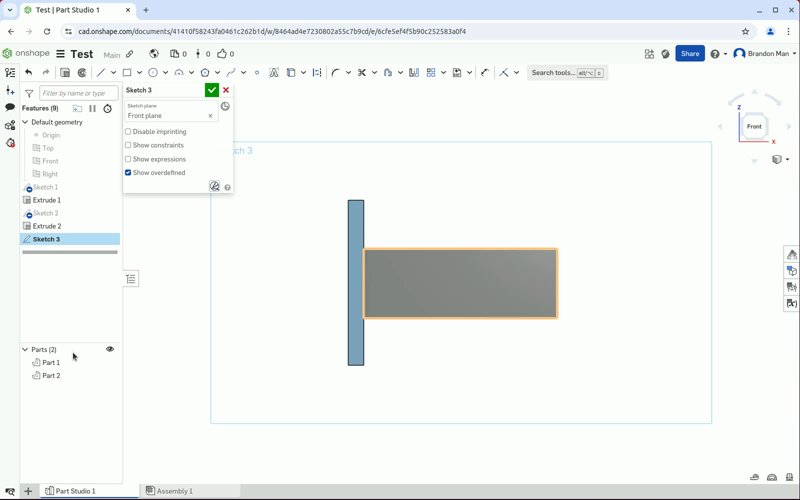
key(y)
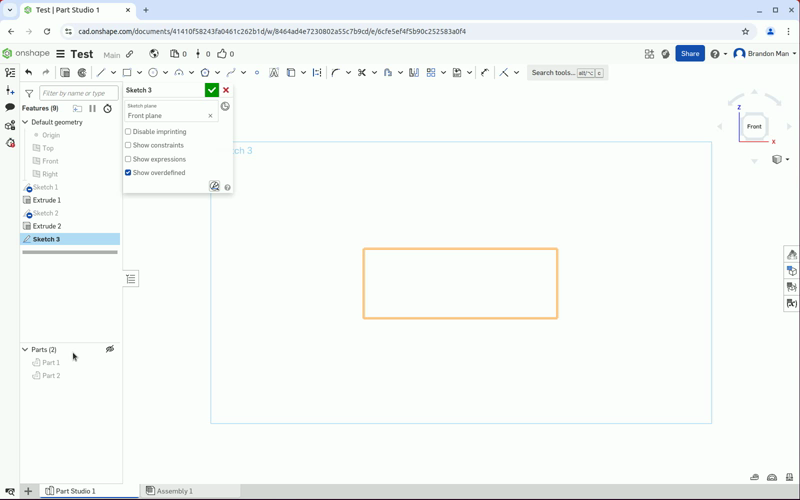
key(l)
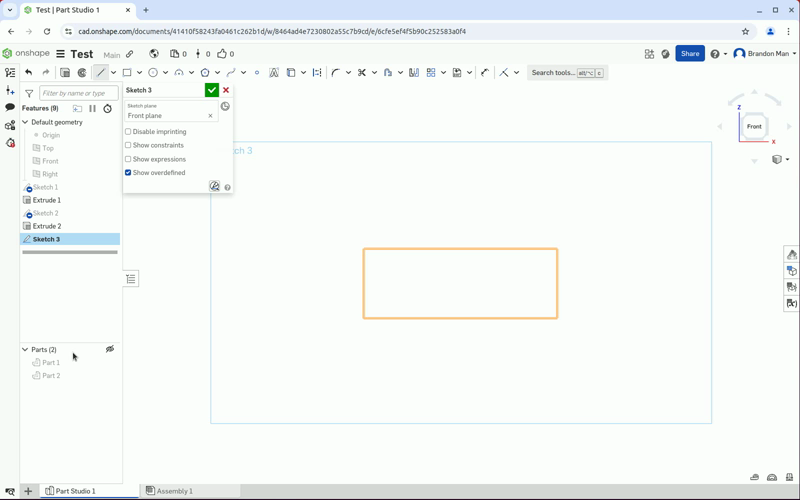
key_down(shift)
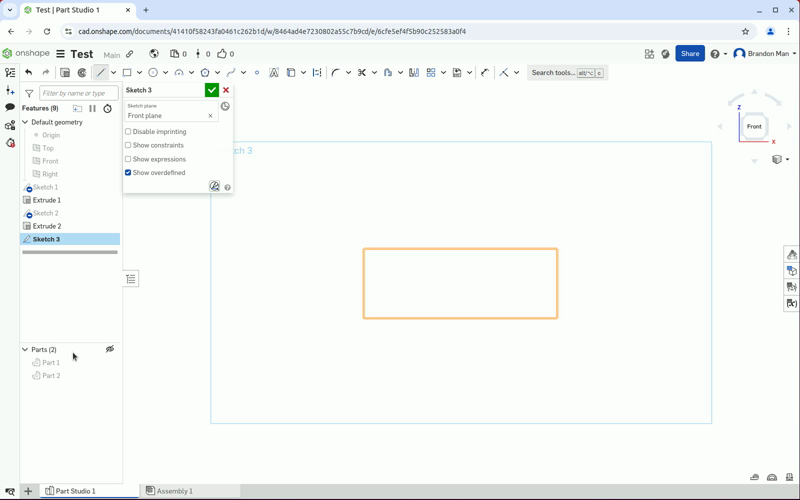
mouse_move(513, 247)
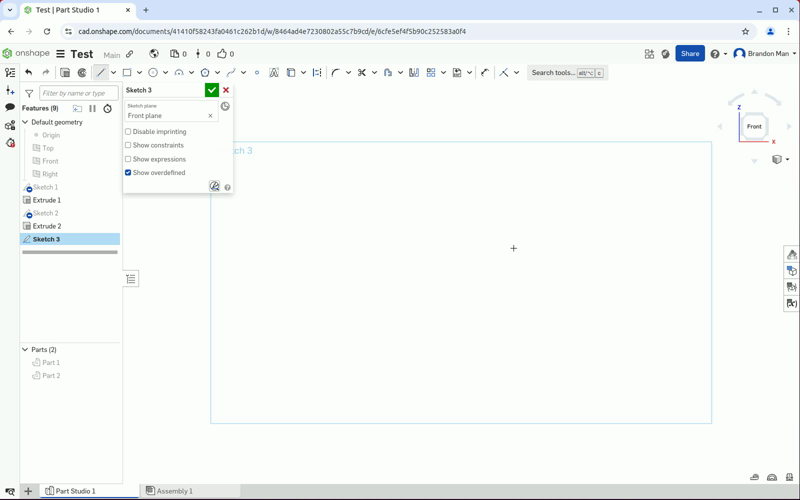
click(513, 247)
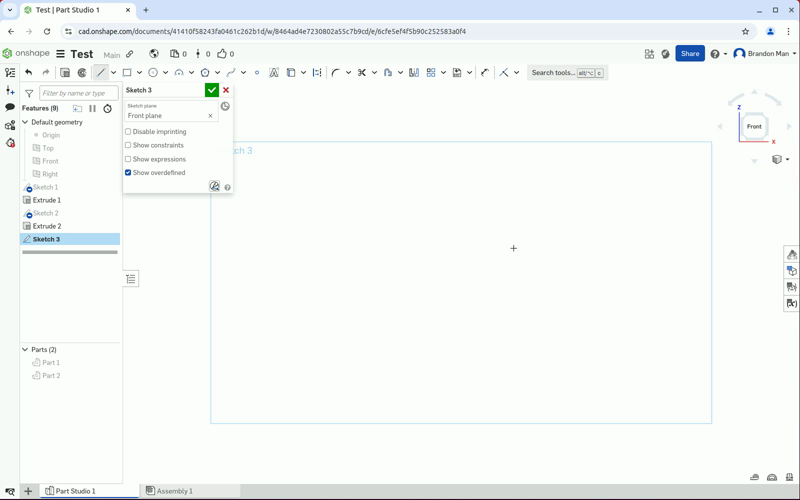
key_up(shift)
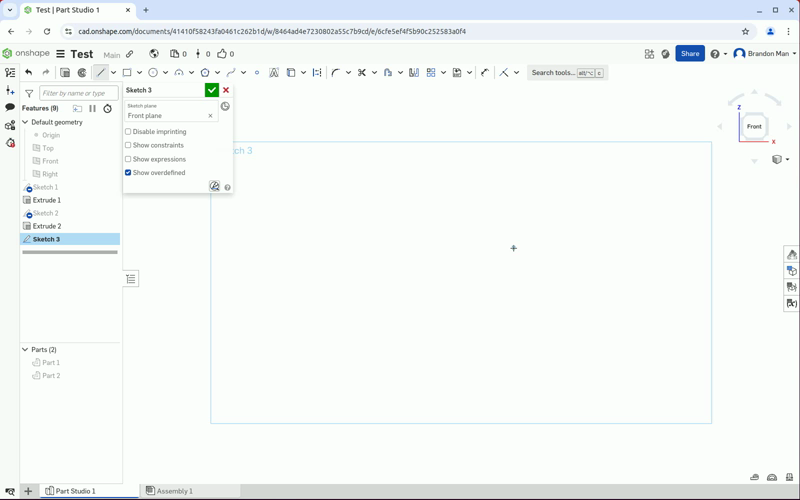
key_down(shift)
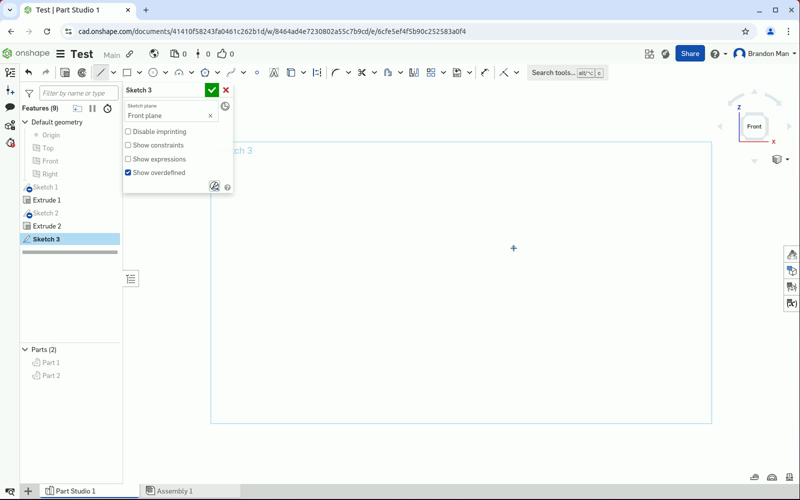
mouse_move(543, 247)
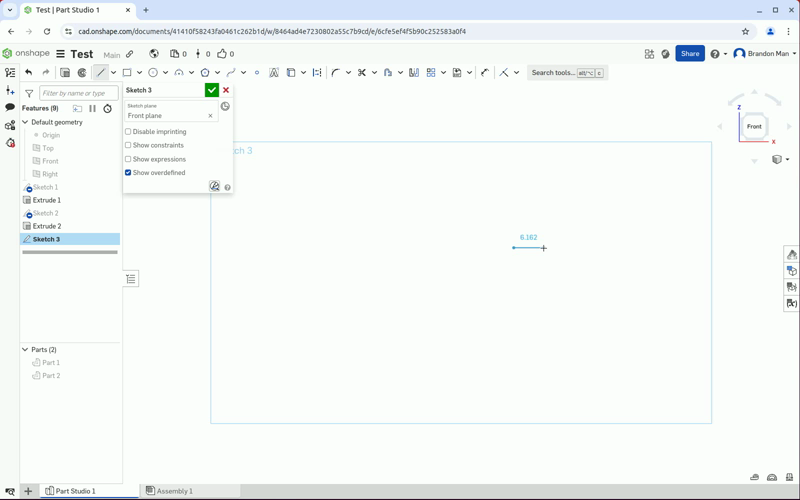
mouse_move(543, 247)
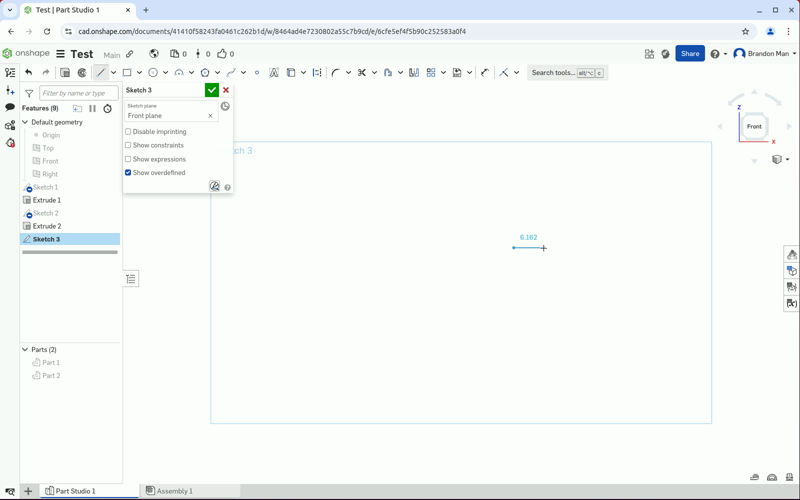
click(543, 247)
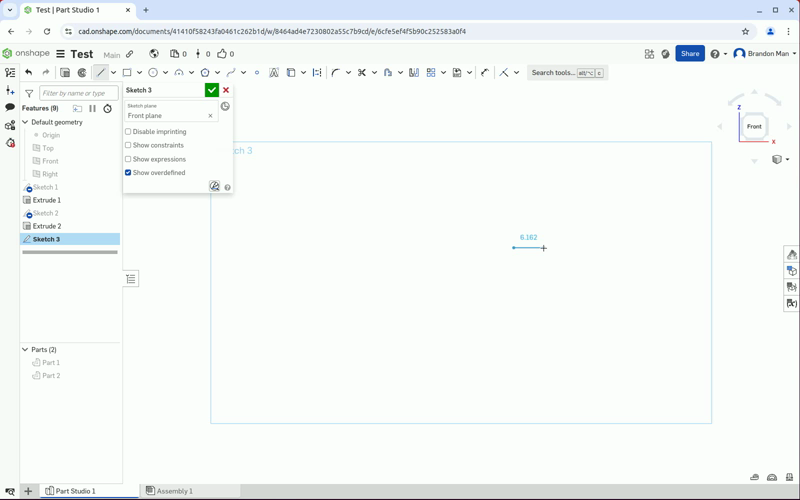
key_up(shift)
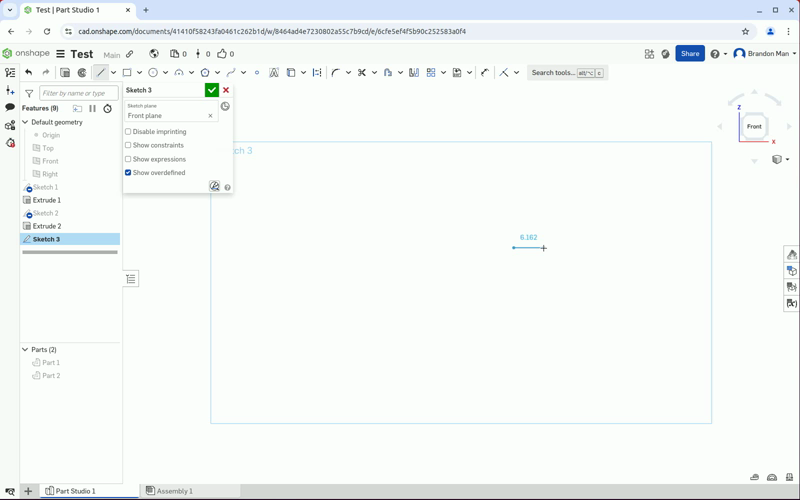
key_down(shift)
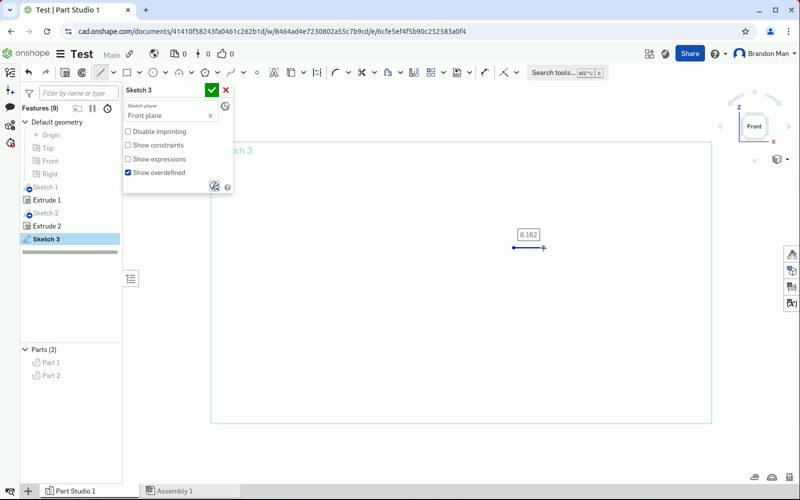
mouse_move(543, 183)
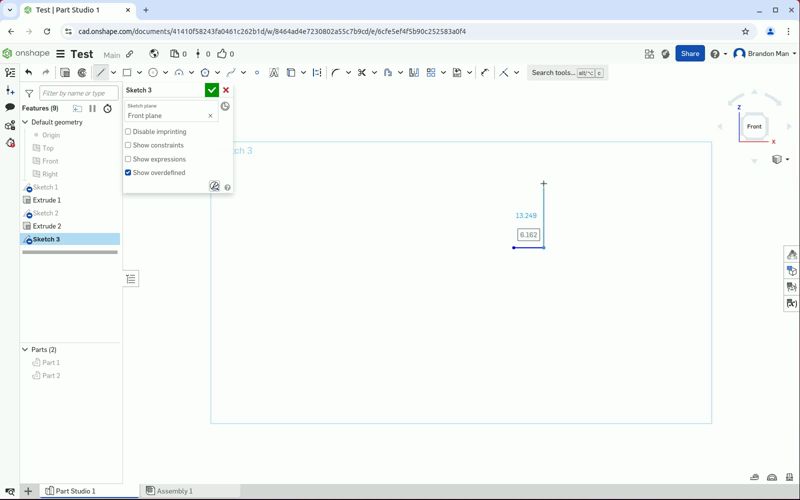
click(543, 183)
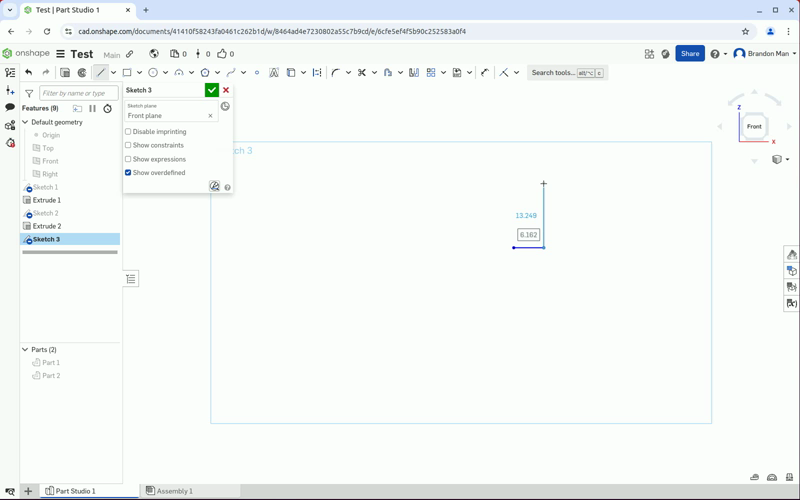
key_up(shift)
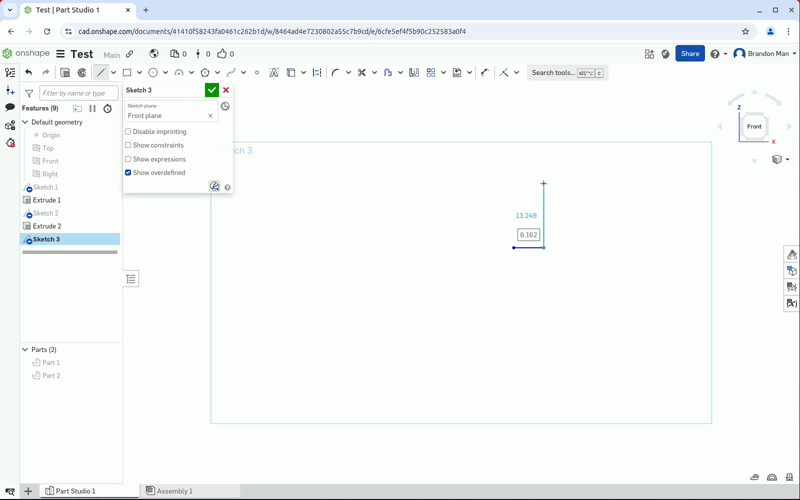
key_down(shift)
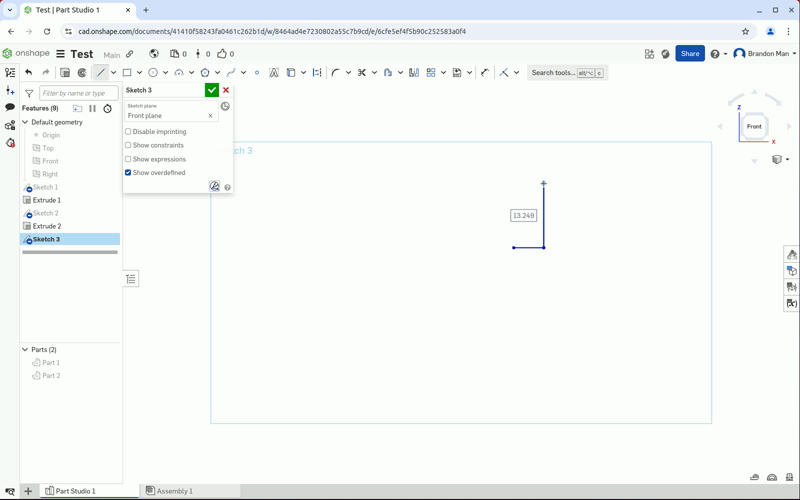
mouse_move(573, 183)
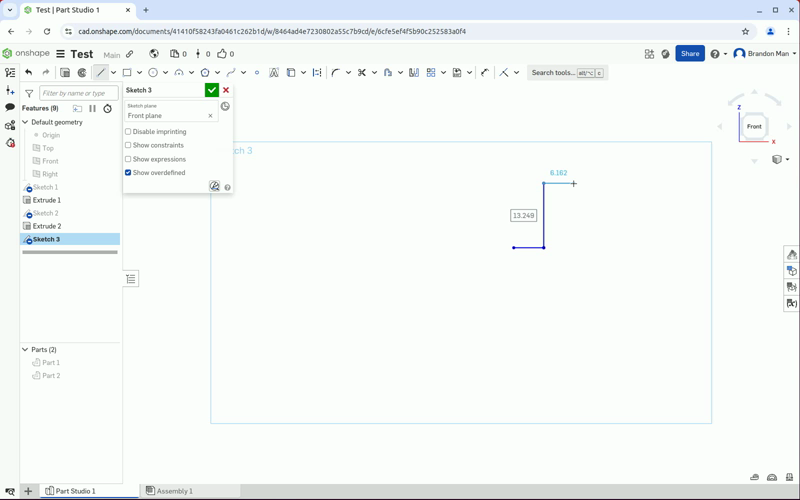
mouse_move(513, 183)
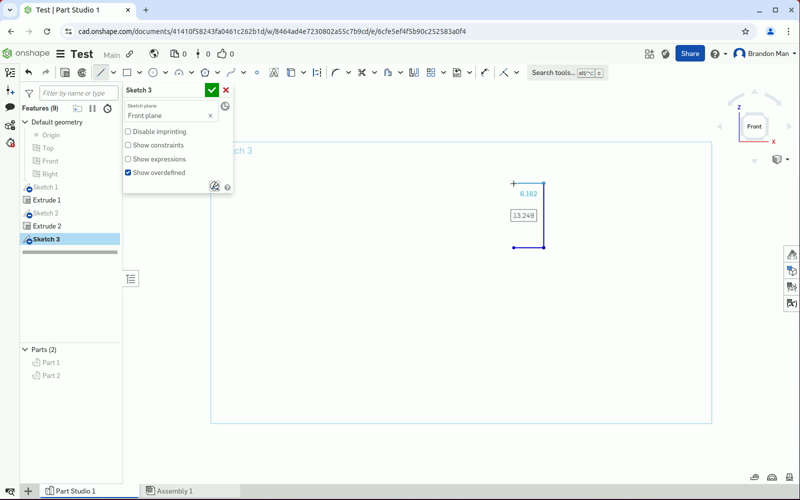
click(513, 183)
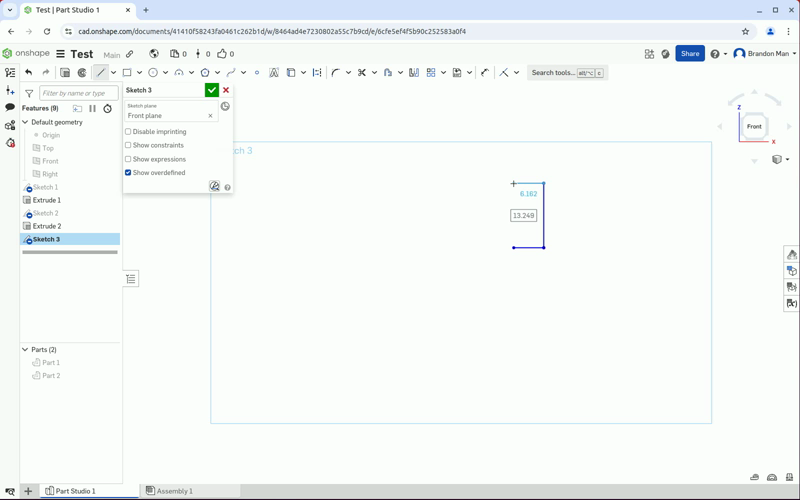
key_up(shift)
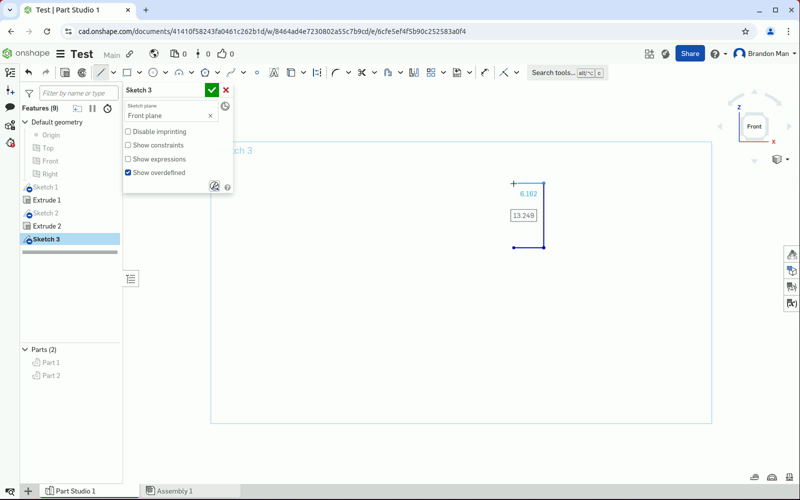
key_down(shift)
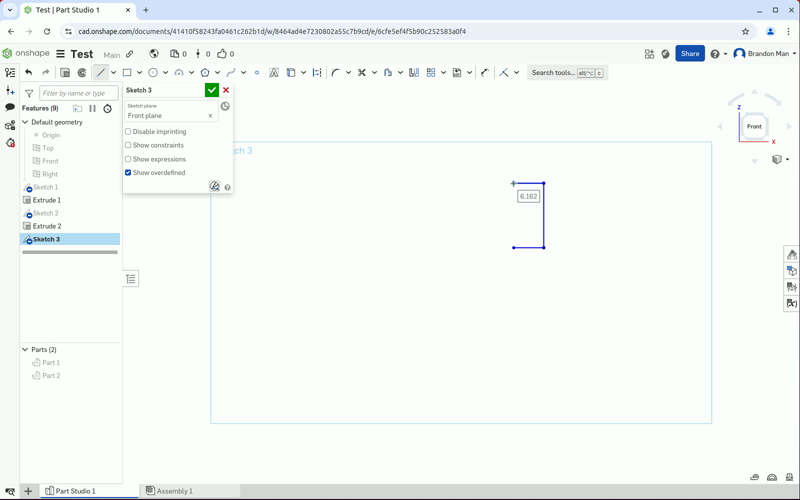
mouse_move(513, 247)
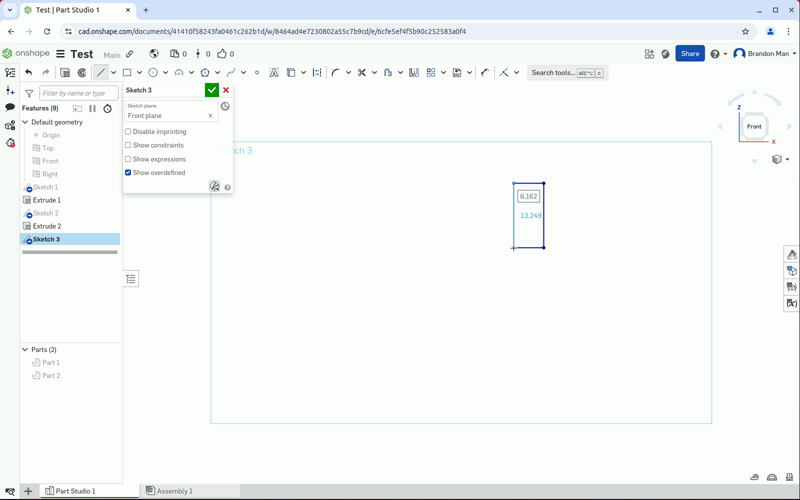
key_up(shift)
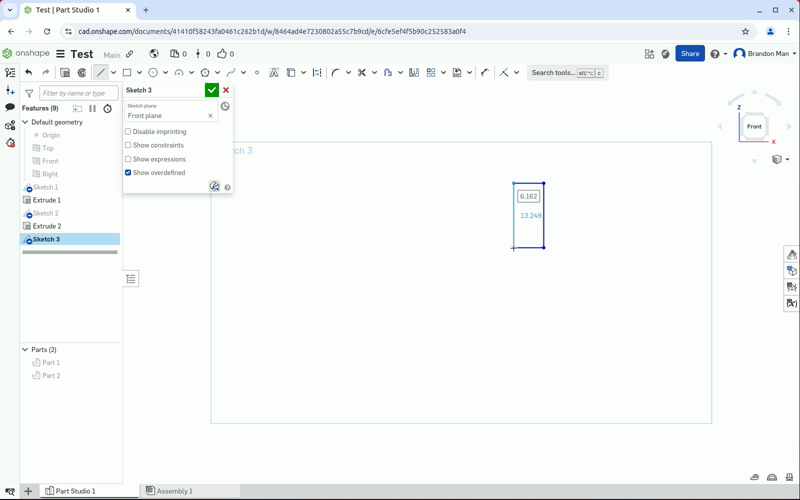
click(513, 247)
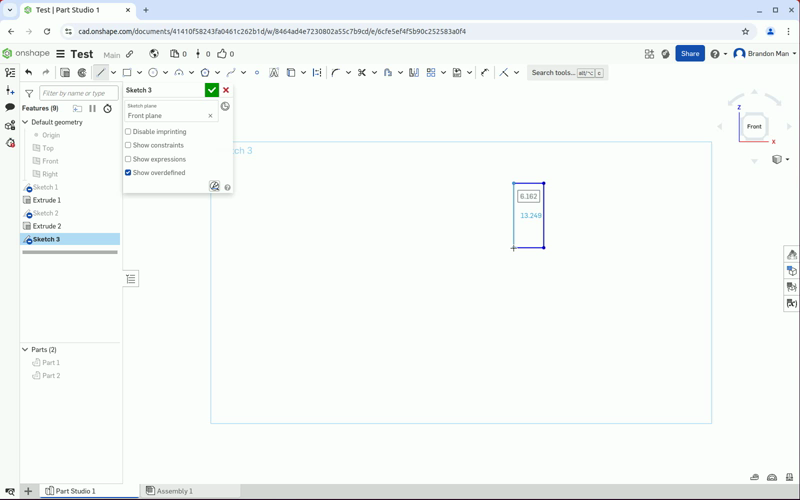
key(esc)
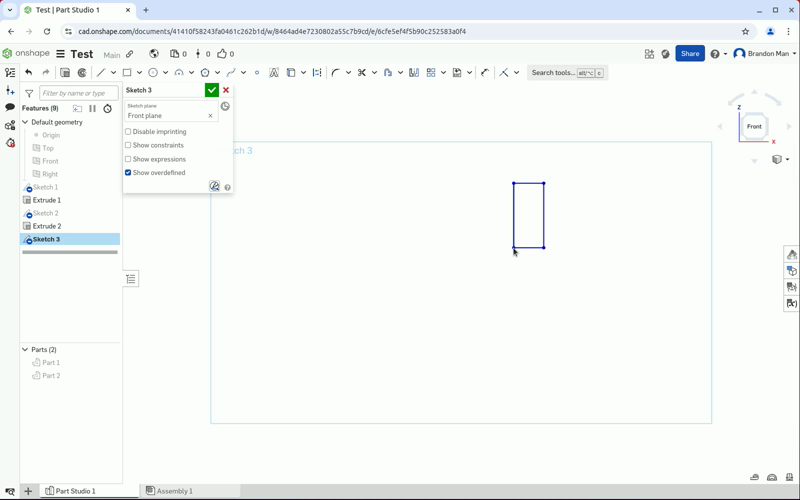
mouse_move(531, 219)
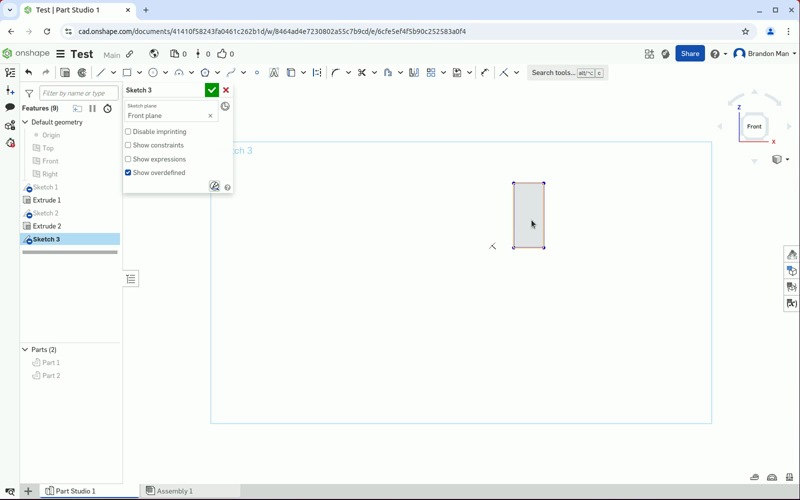
click(531, 219)
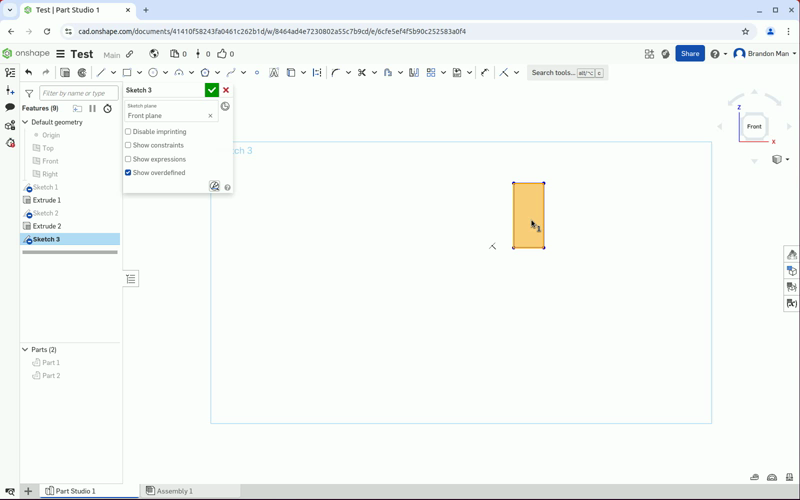
mouse_move(73, 352)
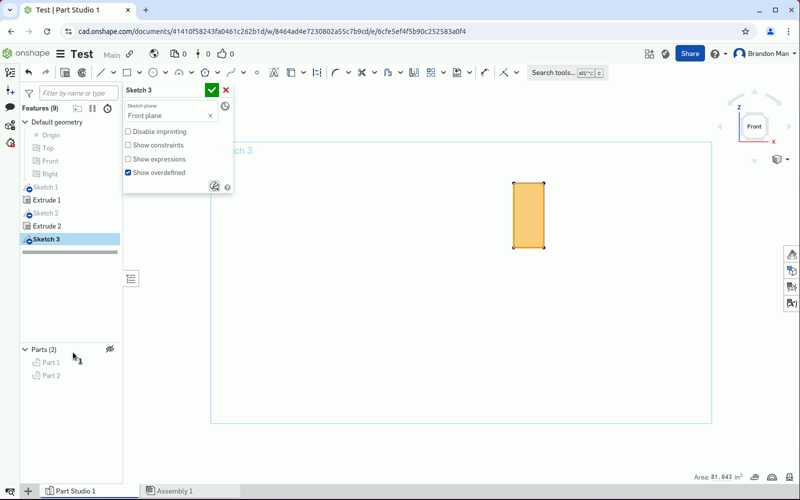
key(shift+y)
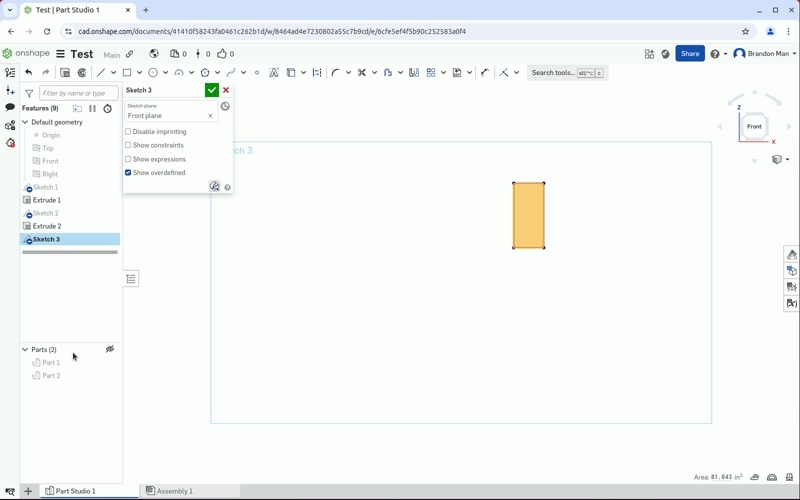
key(shift+e)
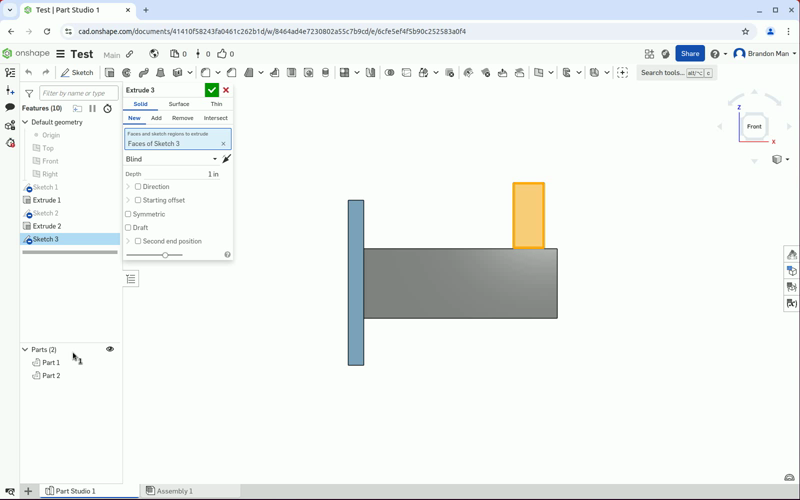
mouse_move(143, 106)
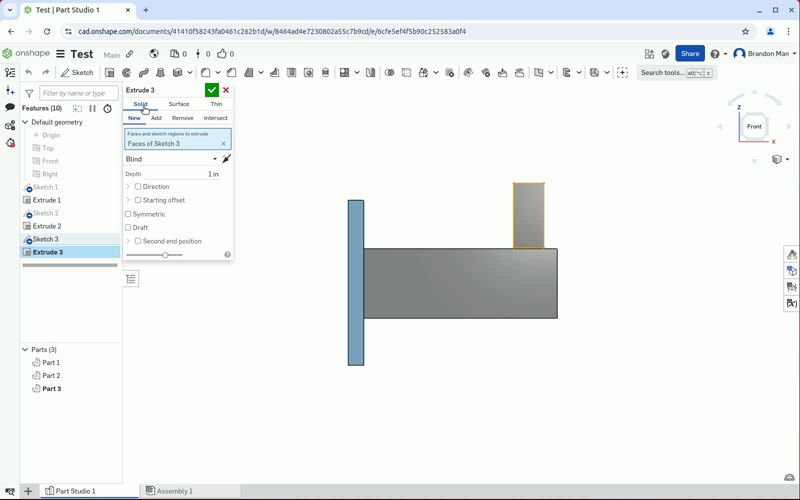
click(143, 106)
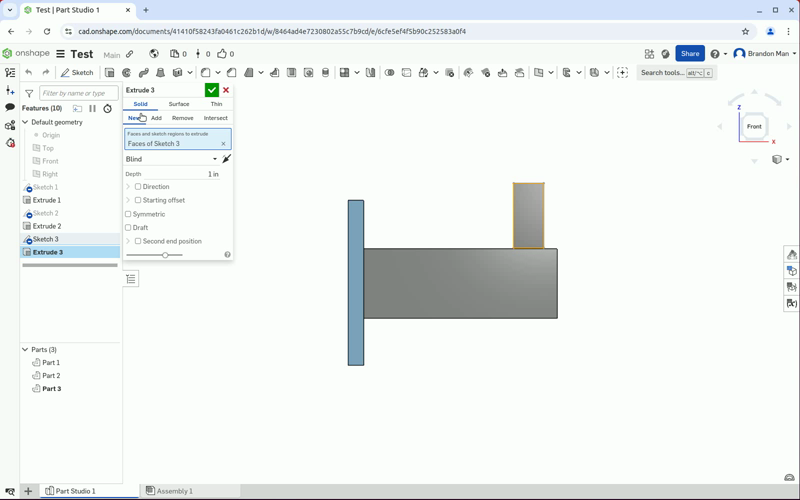
mouse_move(137, 120)
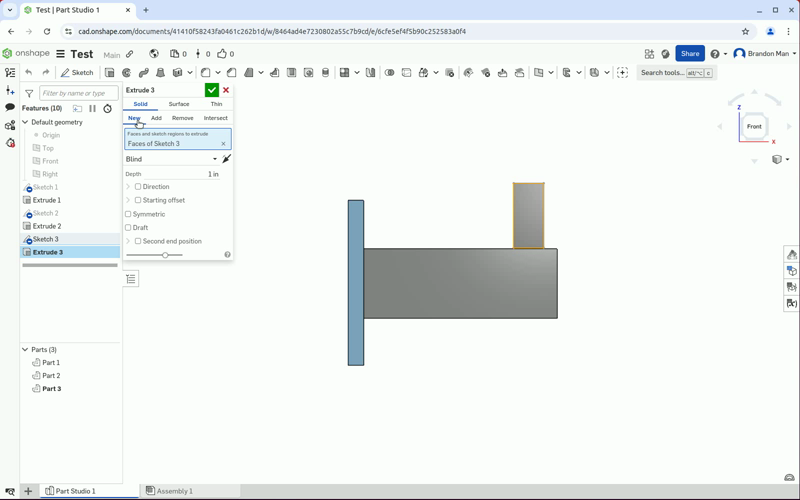
click(137, 120)
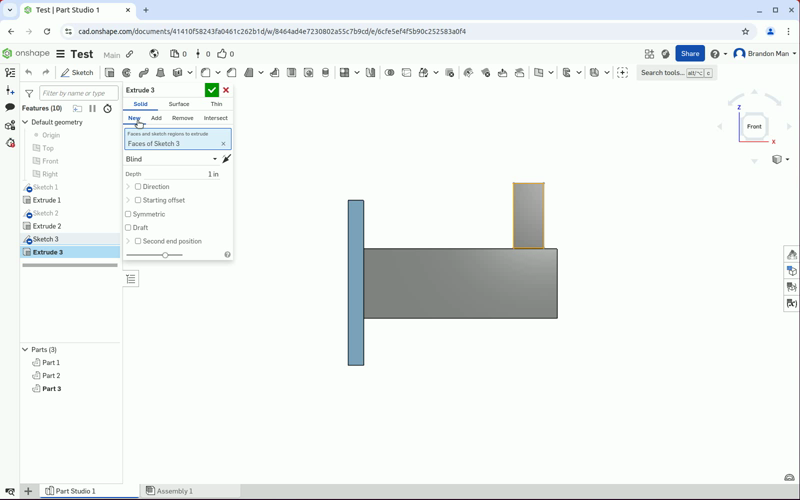
key(tab, 4)
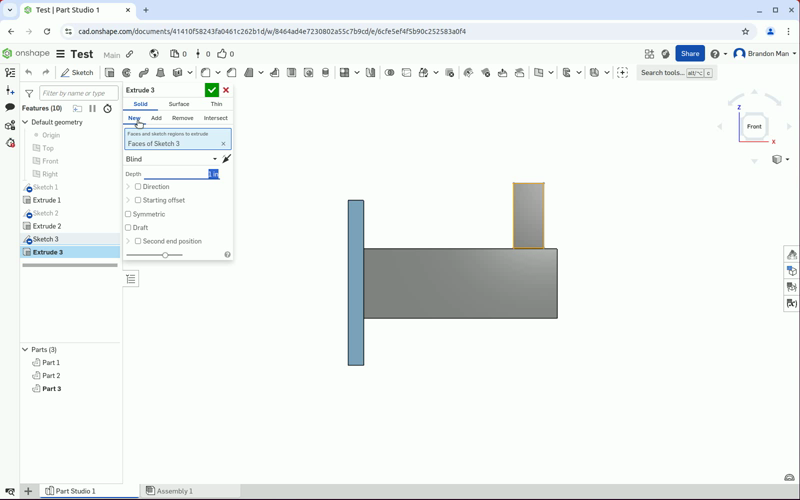
text(6.258)
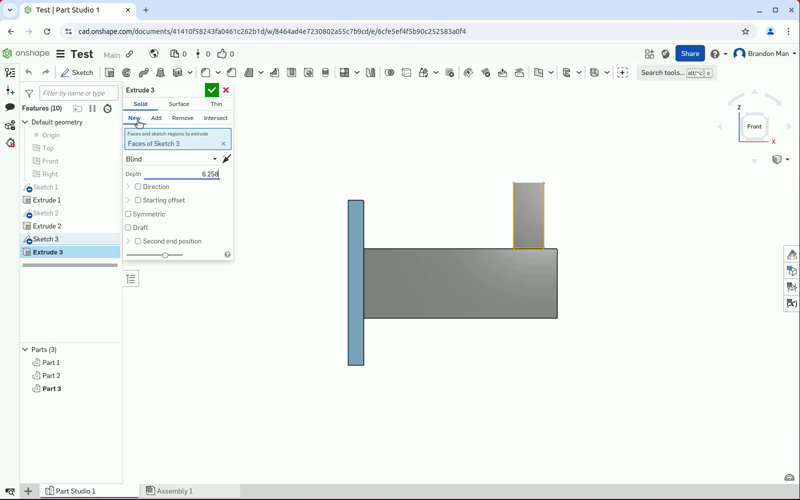
key(tab, 3)
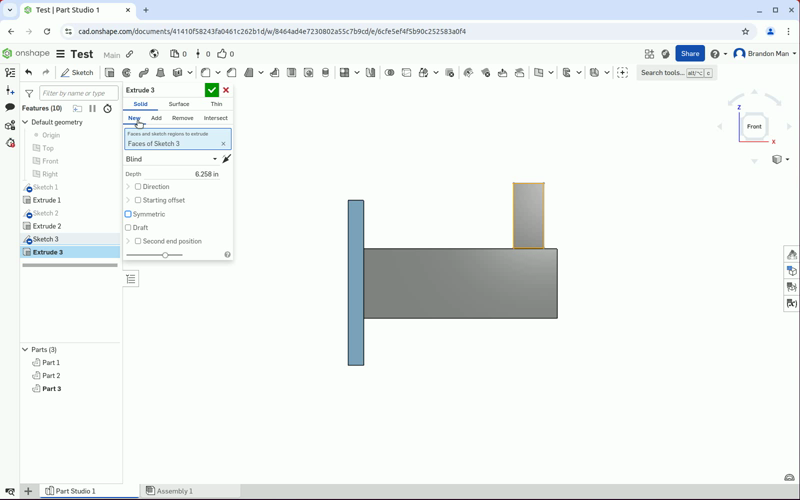
key(space)
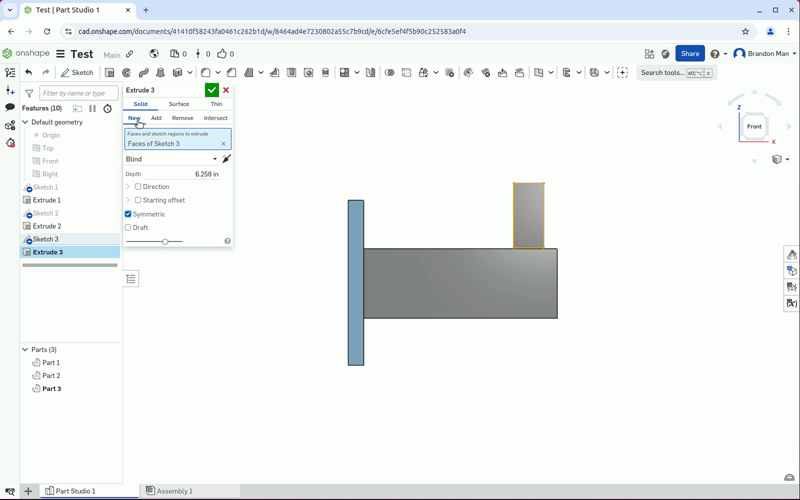
key(enter)
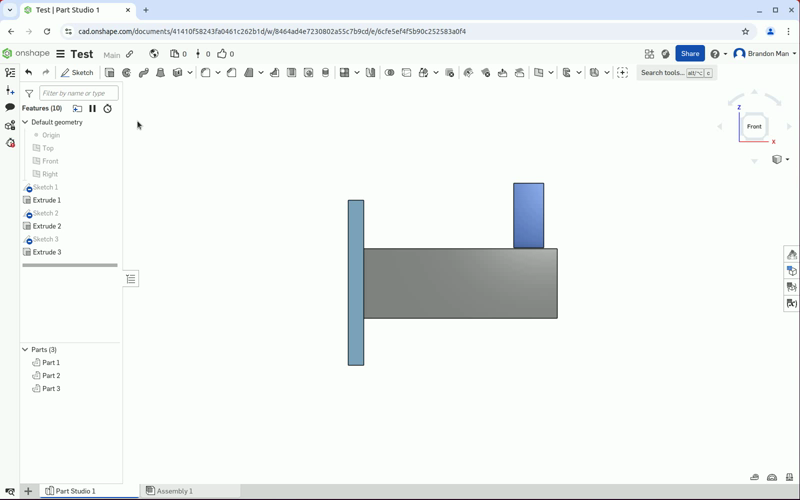
key(shift+h)
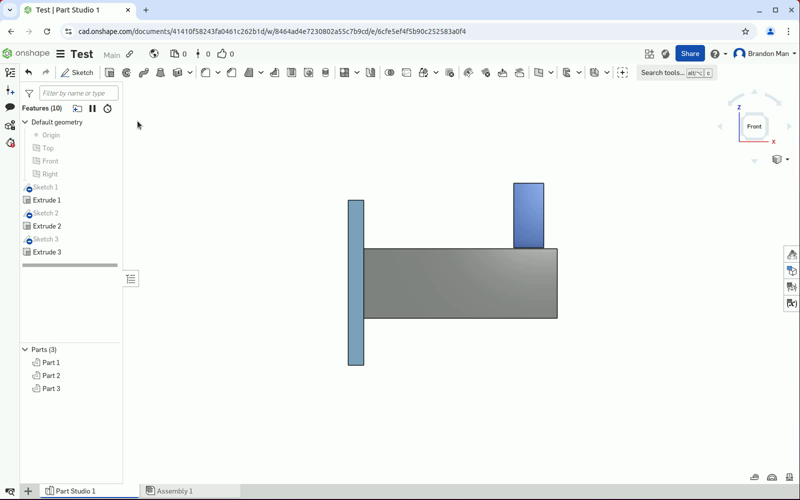
key(shift+h)
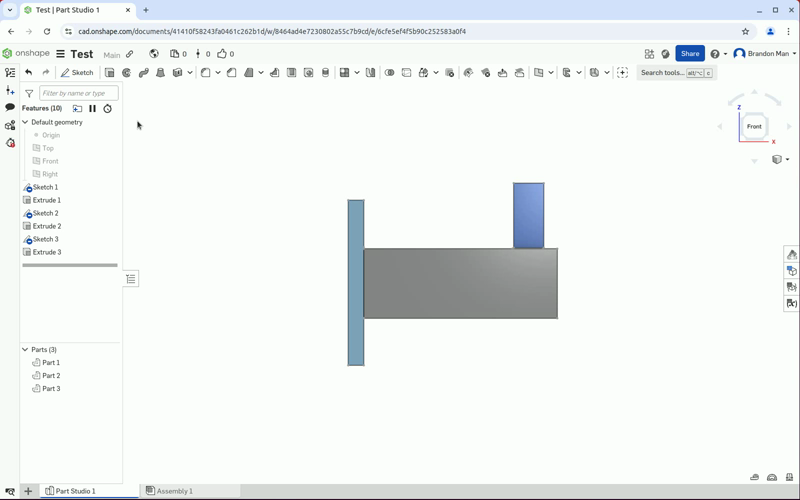
key(shift+7)
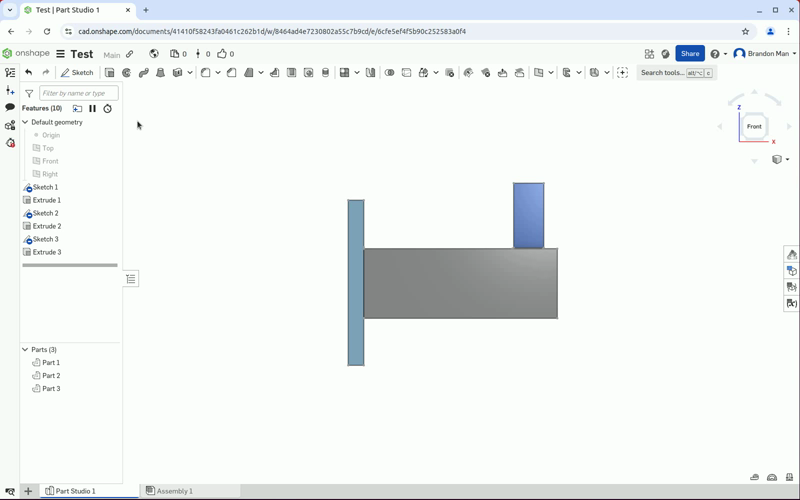
key(left, 2)
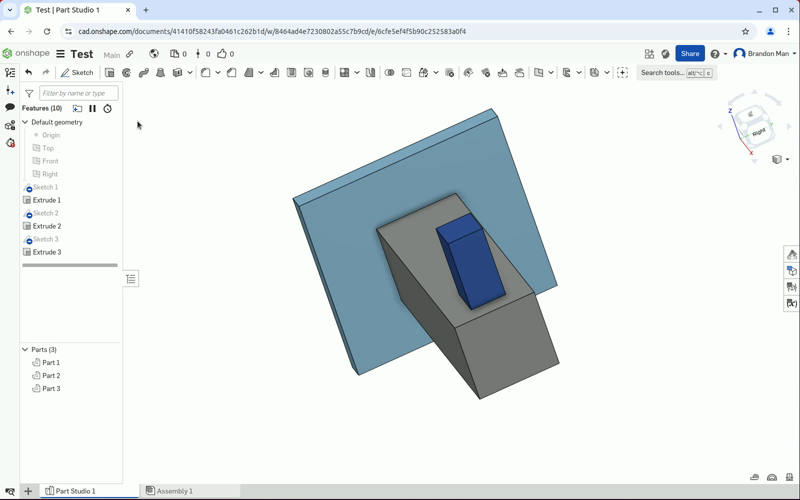
key(down, 2)
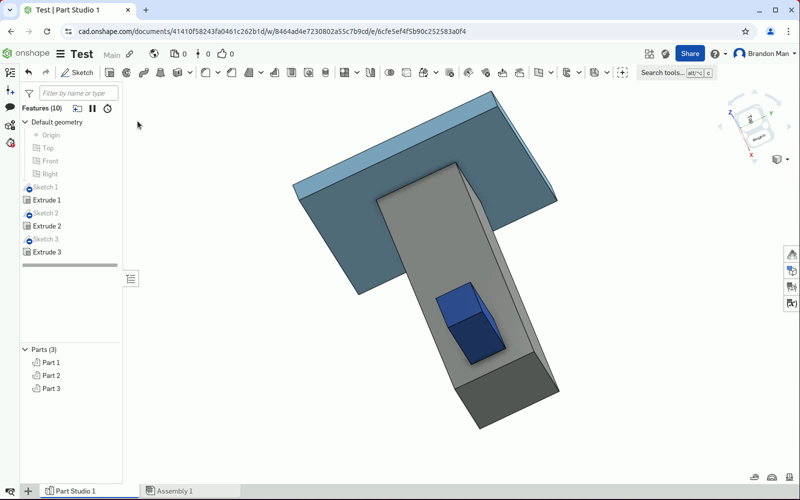
key(up, 2)
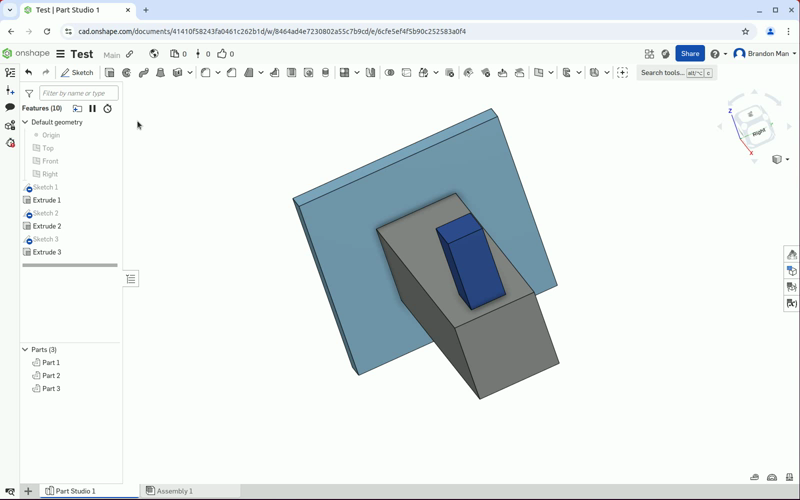
key(right, 2)
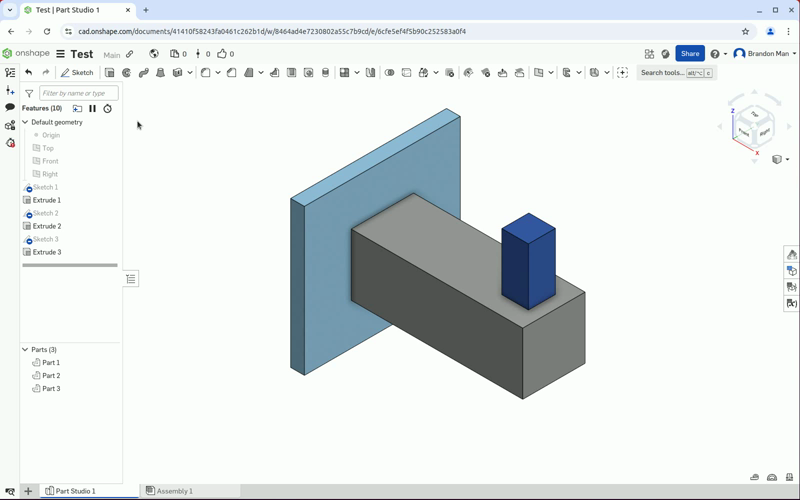
mouse_move(73, 189)
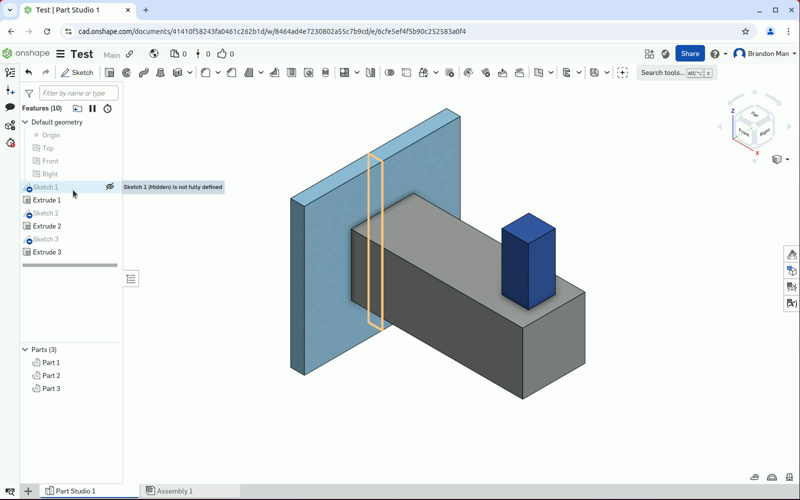
click(73, 189)